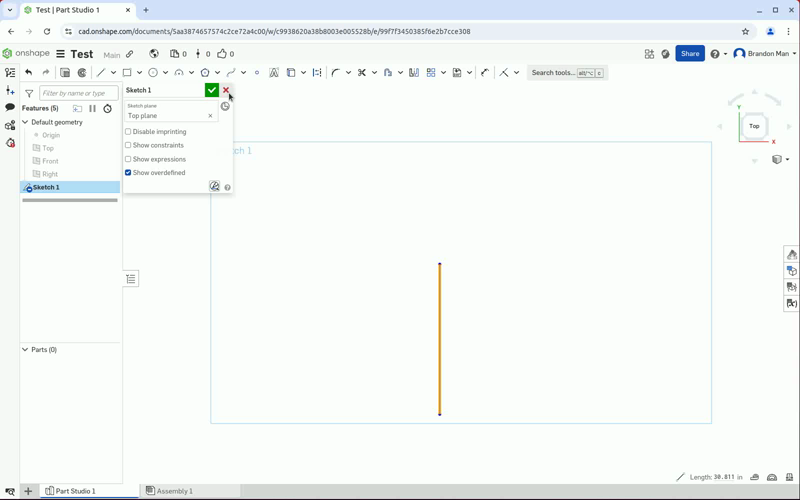
key(shift+h)
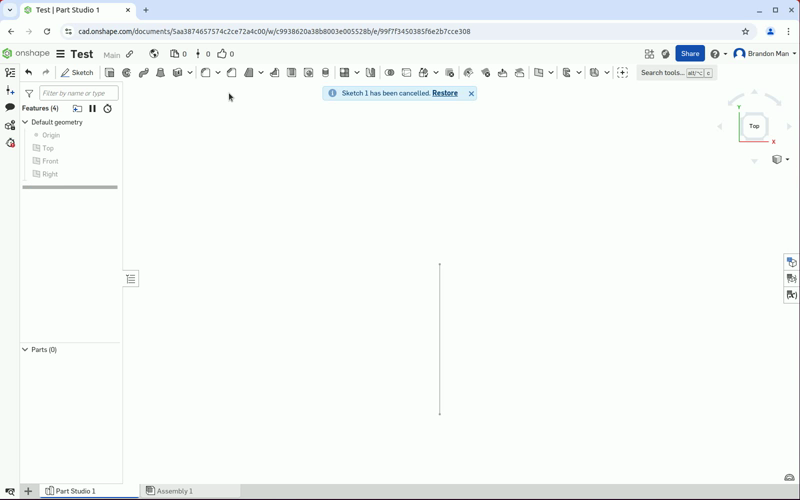
mouse_move(73, 352)
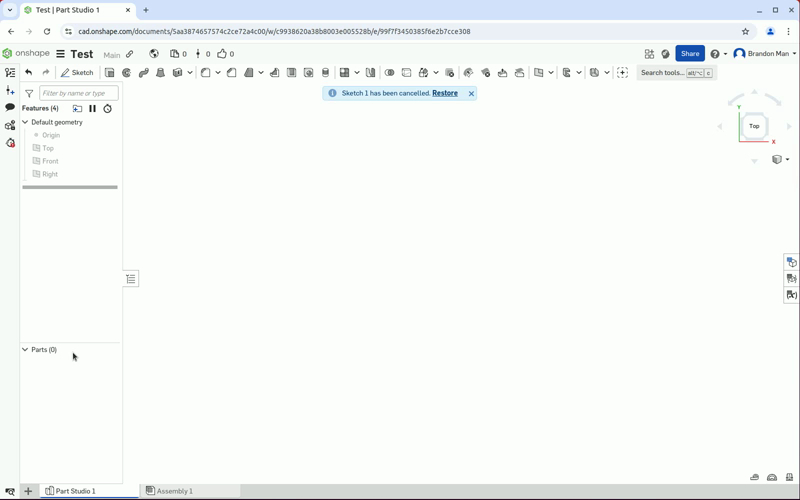
key(y)
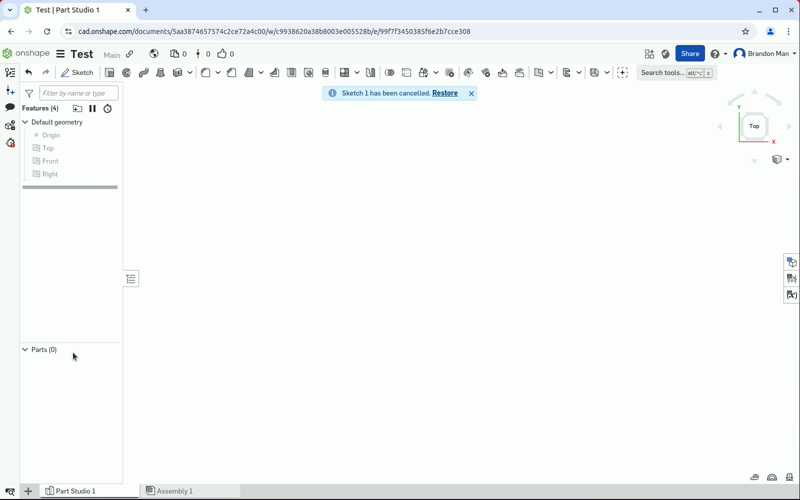
key(shift+p)
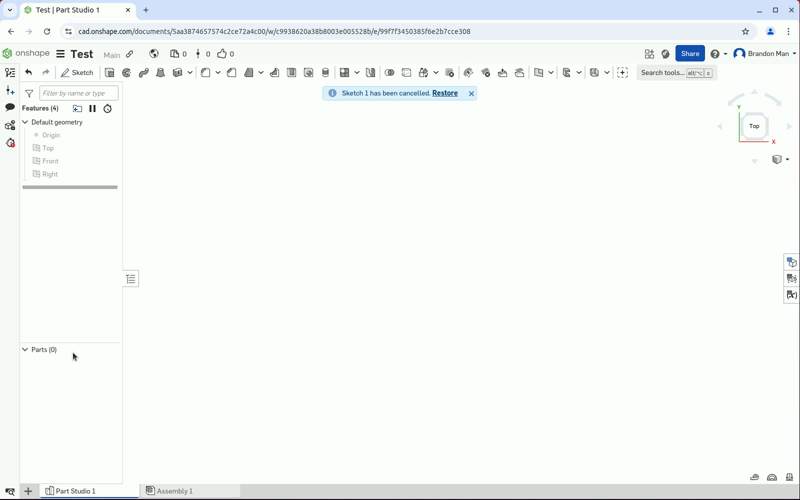
key(space)
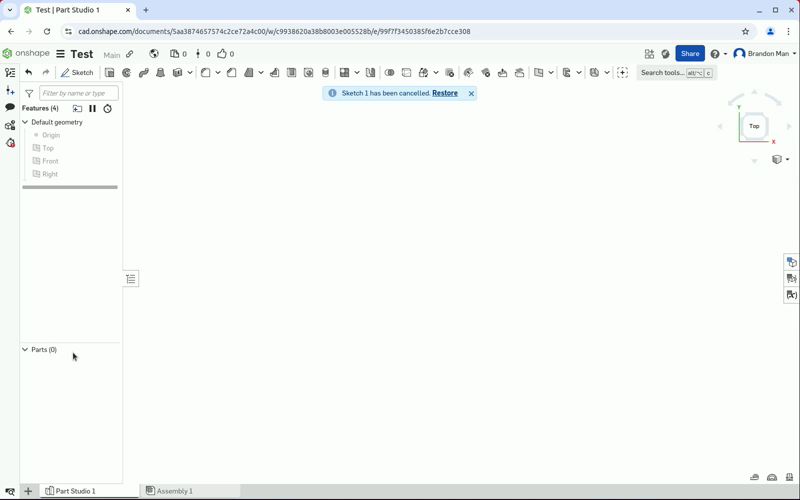
key_down(shift)
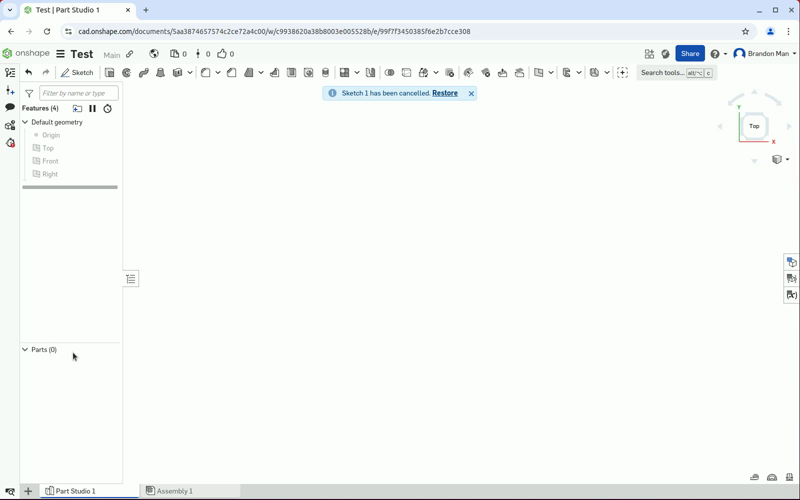
key(up)
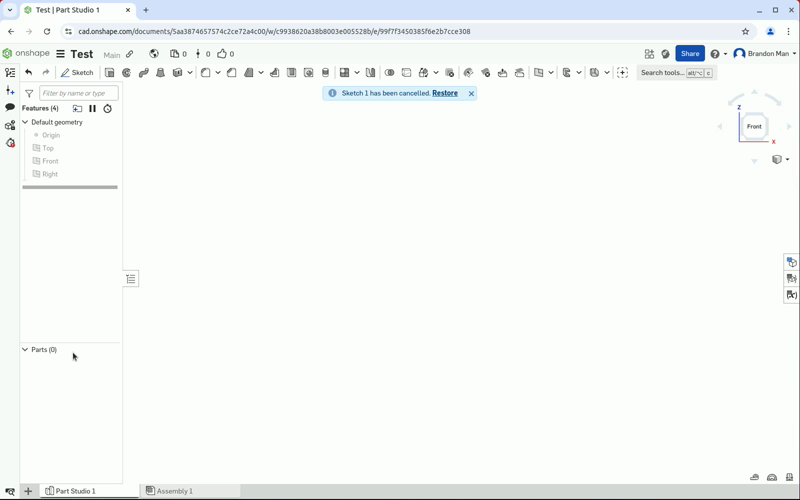
key_up(shift)
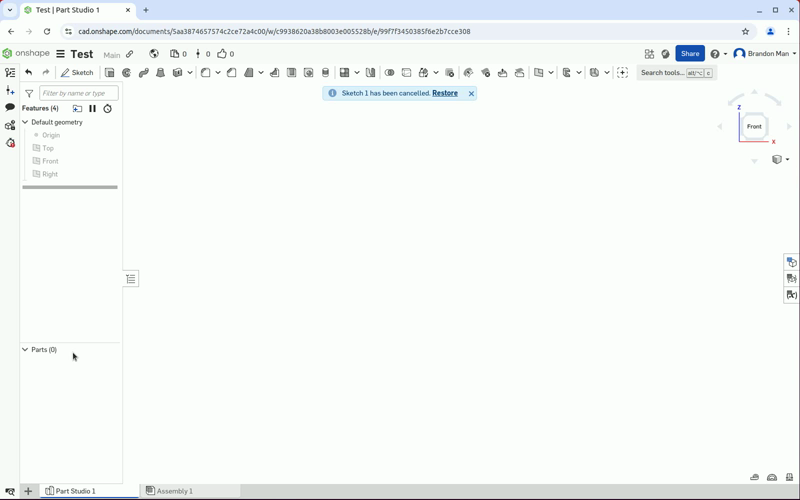
key(space)
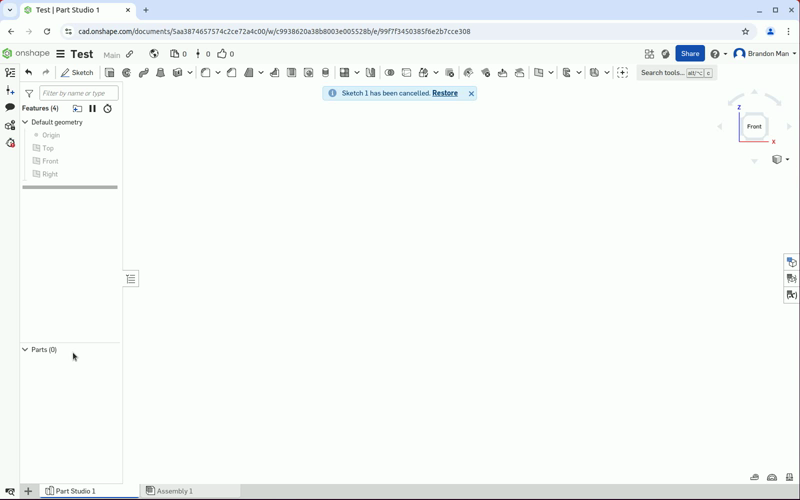
key_down(shift)
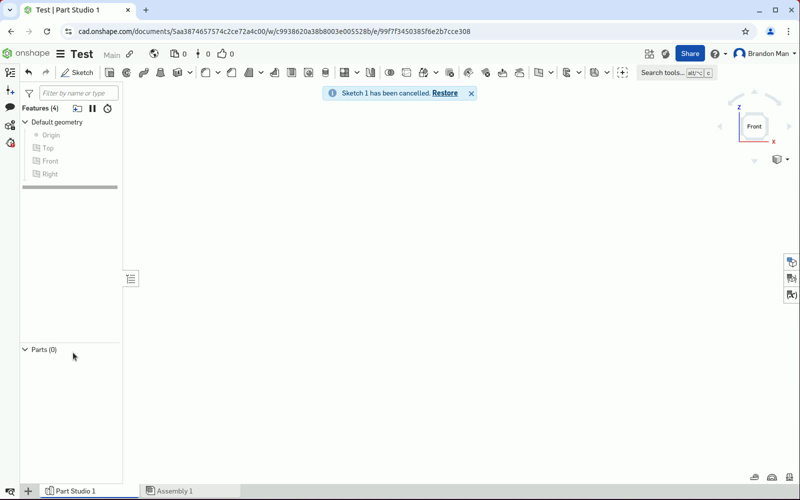
key(left)
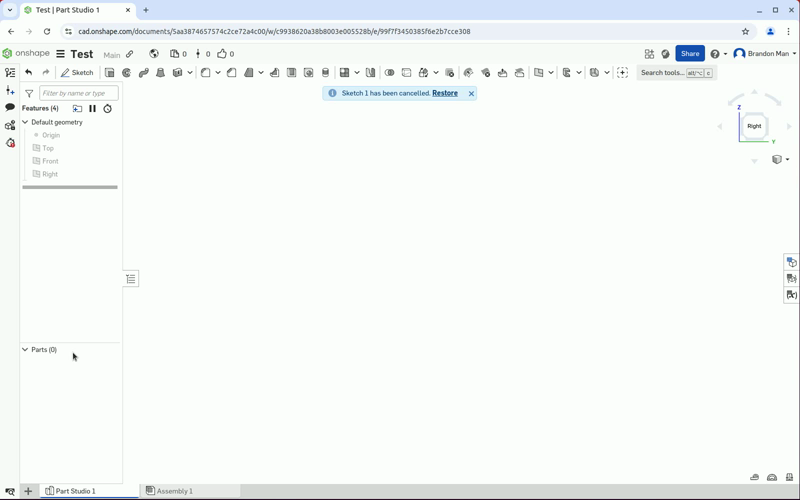
key_up(shift)
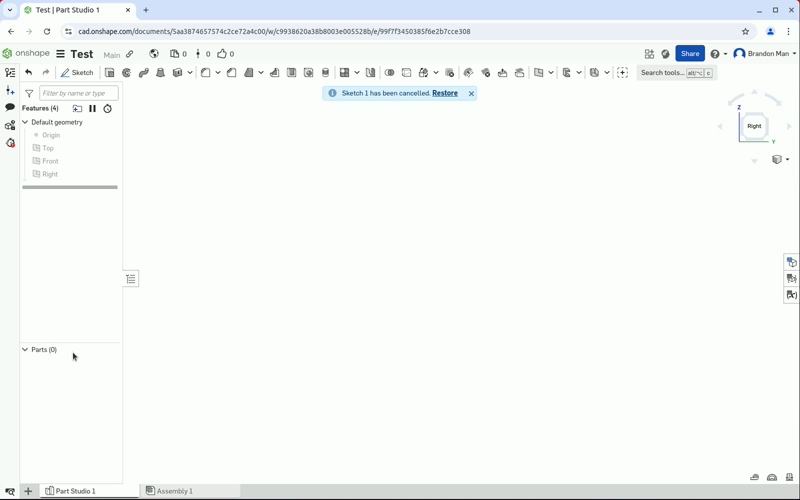
mouse_move(73, 352)
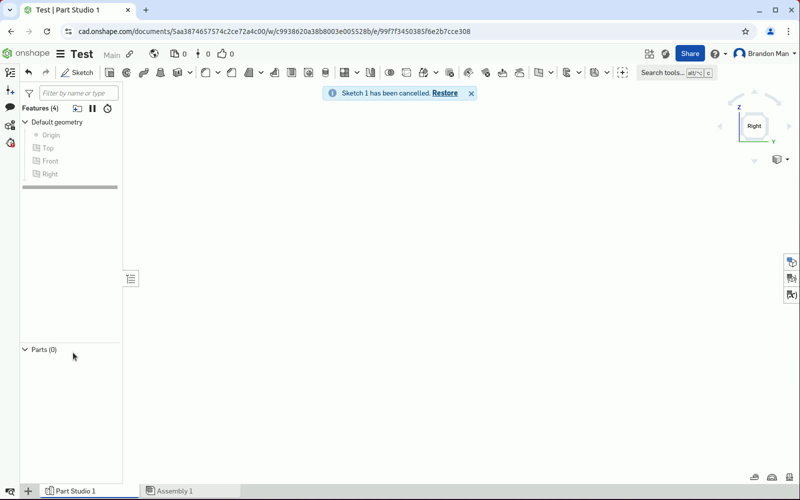
key(shift+y)
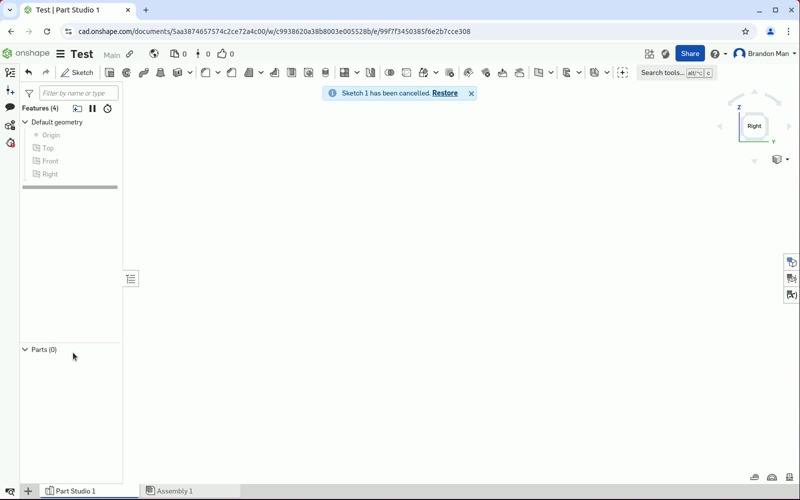
key(shift+s)
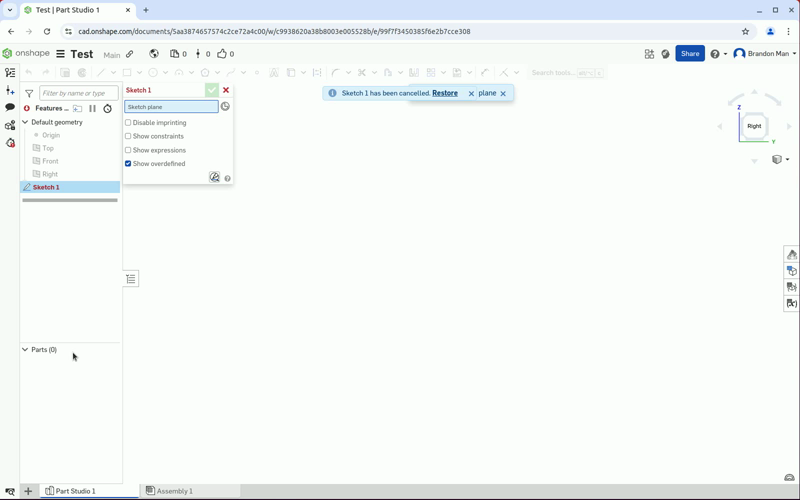
mouse_move(73, 176)
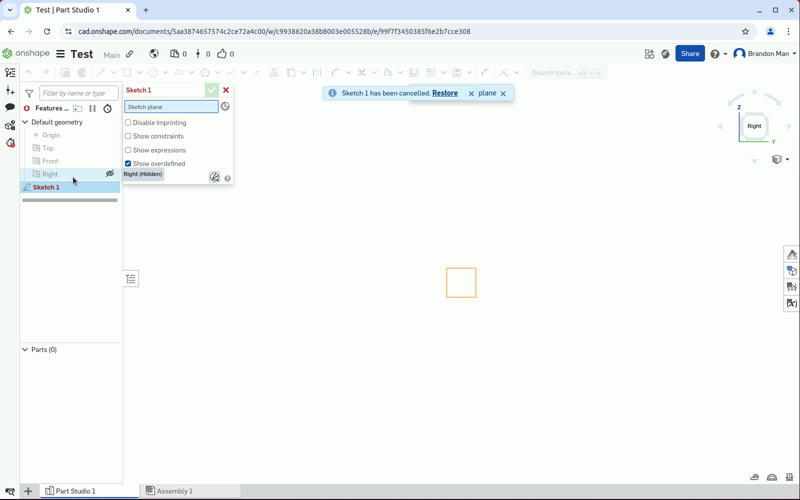
click(73, 176)
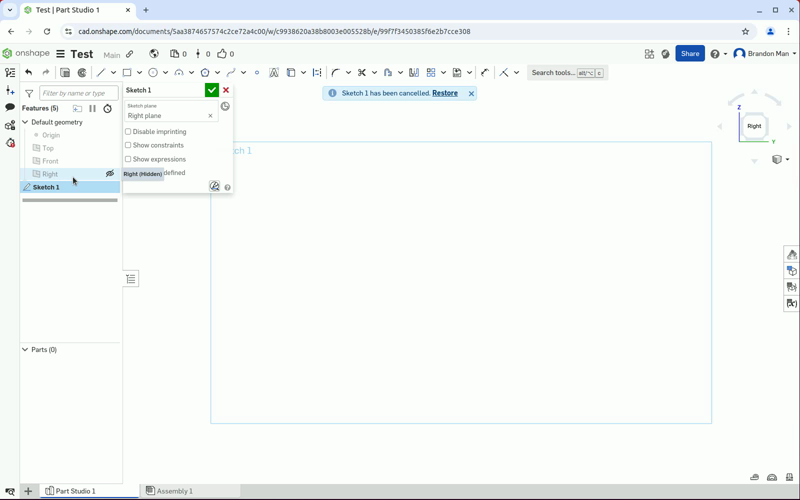
mouse_move(73, 352)
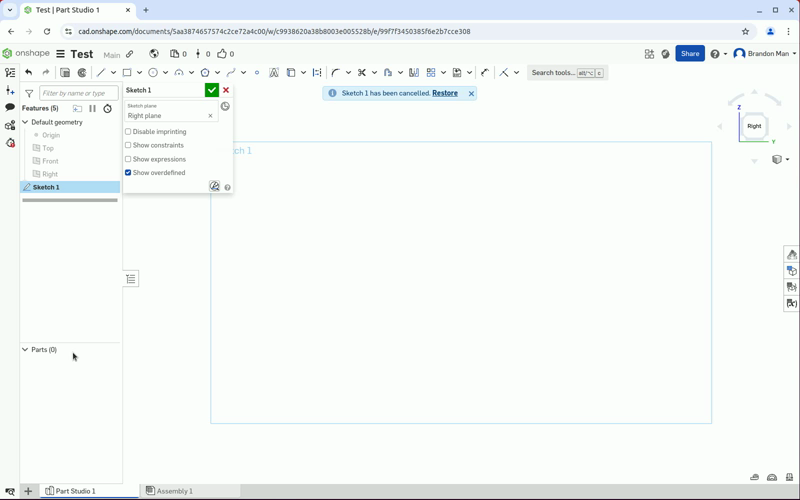
key(y)
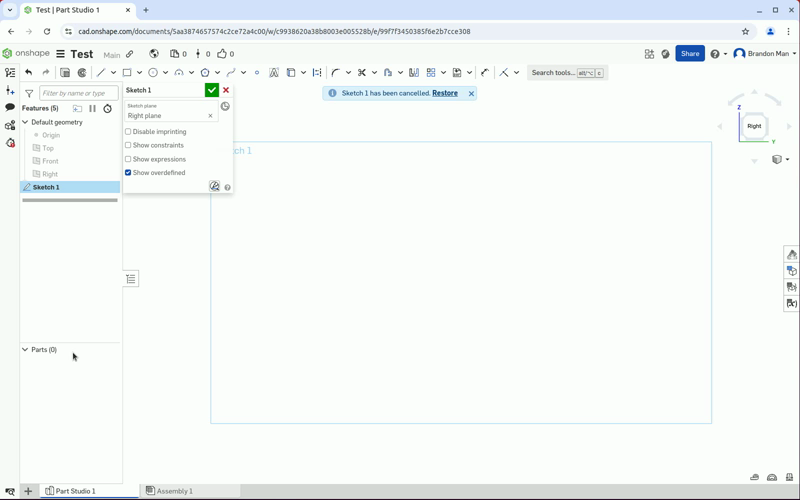
key(c)
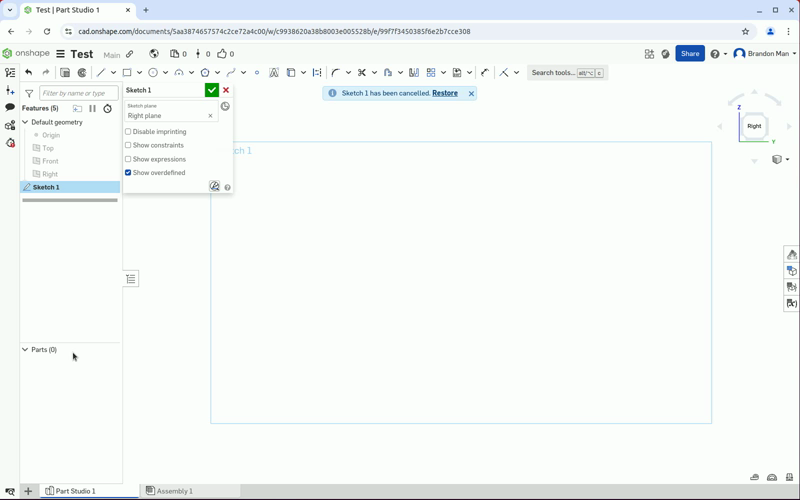
key_down(shift)
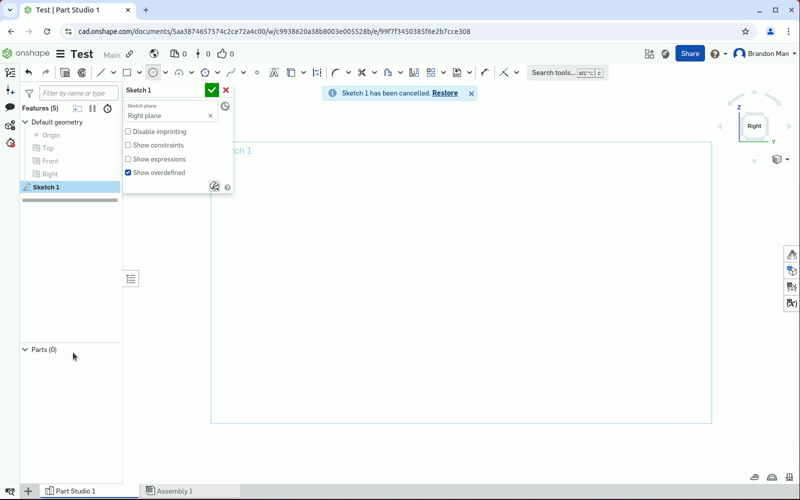
mouse_move(439, 360)
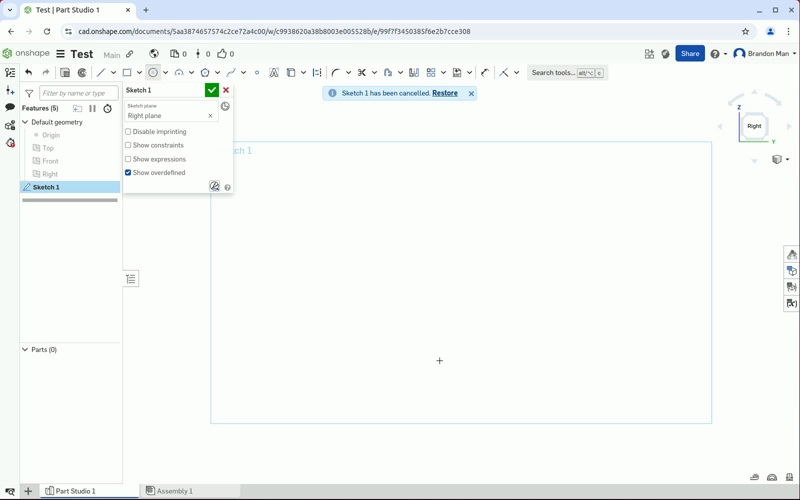
click(439, 360)
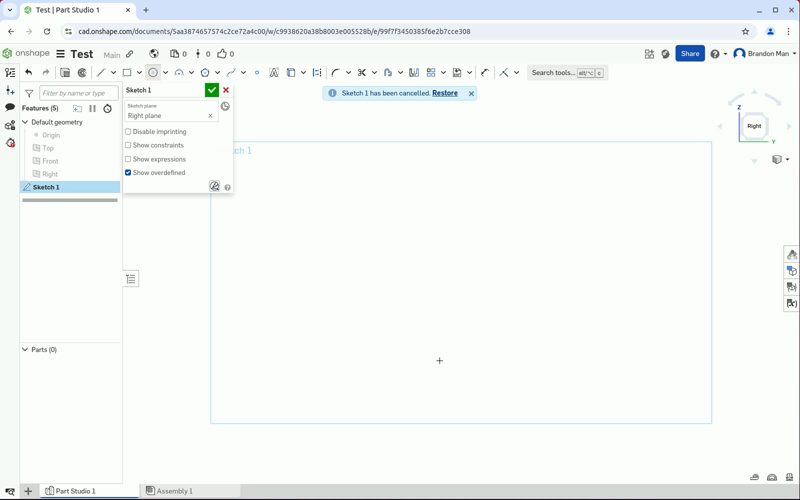
key_up(shift)
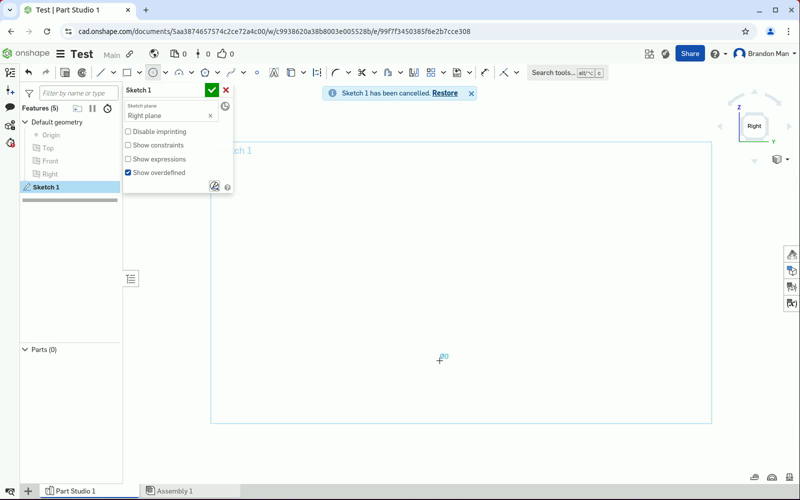
mouse_move(463, 360)
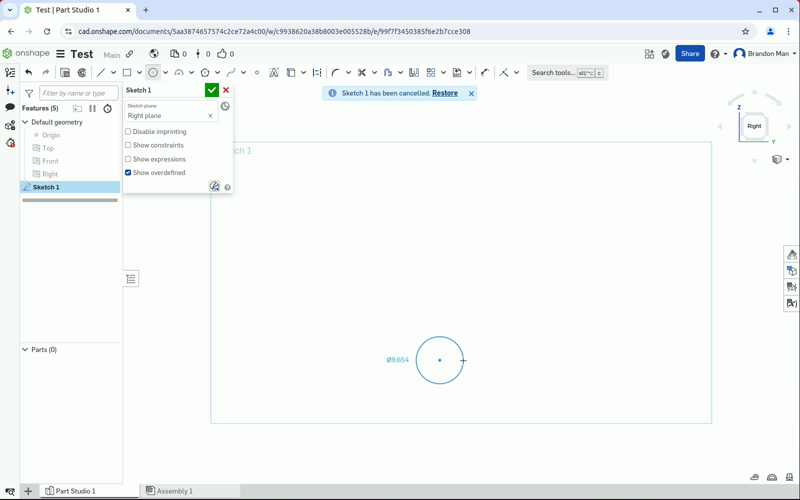
click(463, 360)
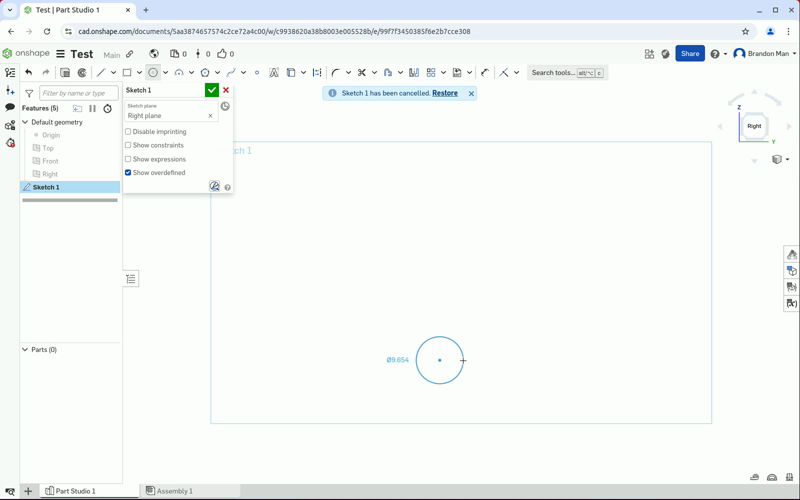
key(esc)
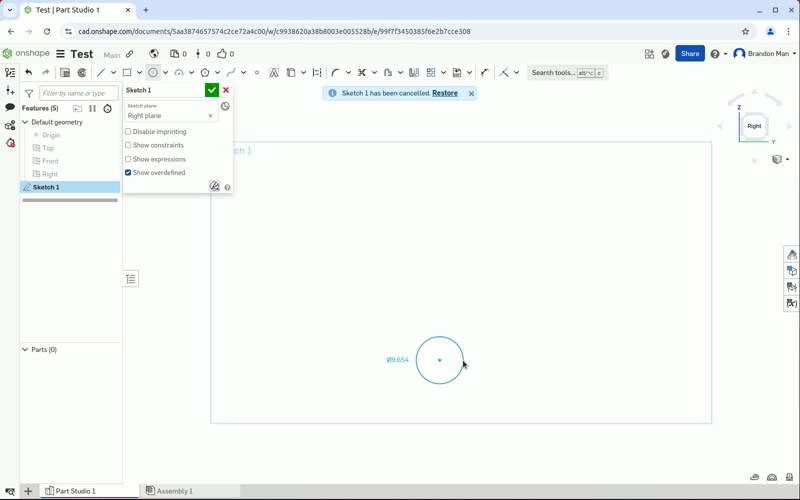
mouse_move(452, 355)
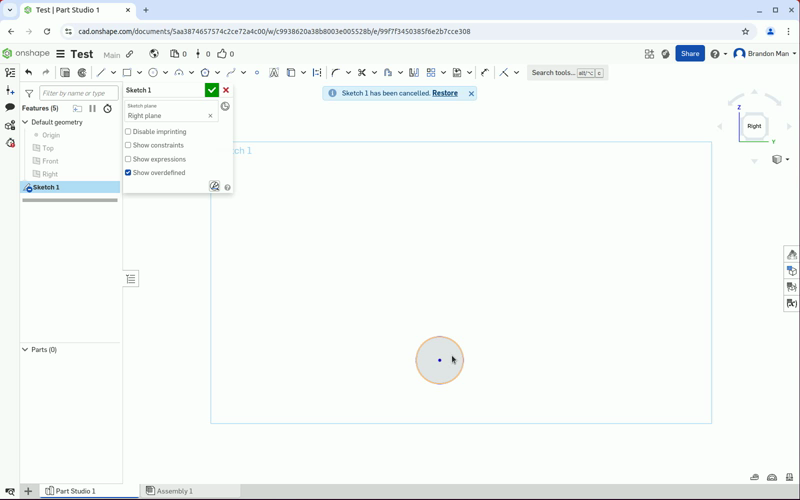
scroll(6)
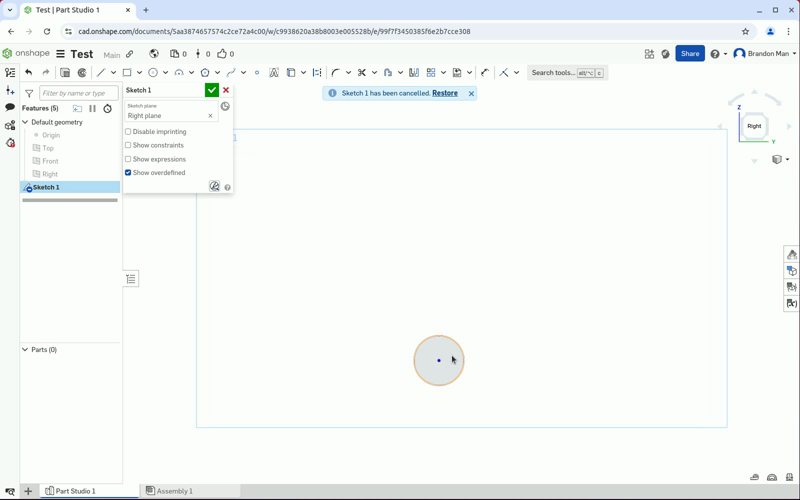
scroll(6)
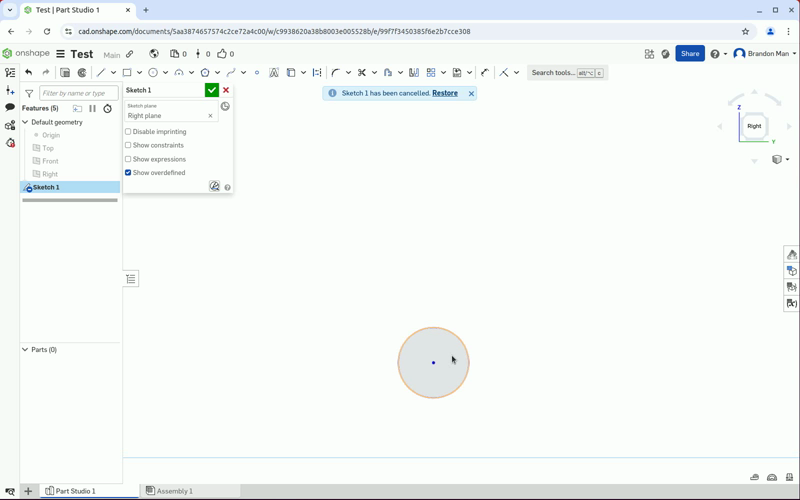
scroll(6)
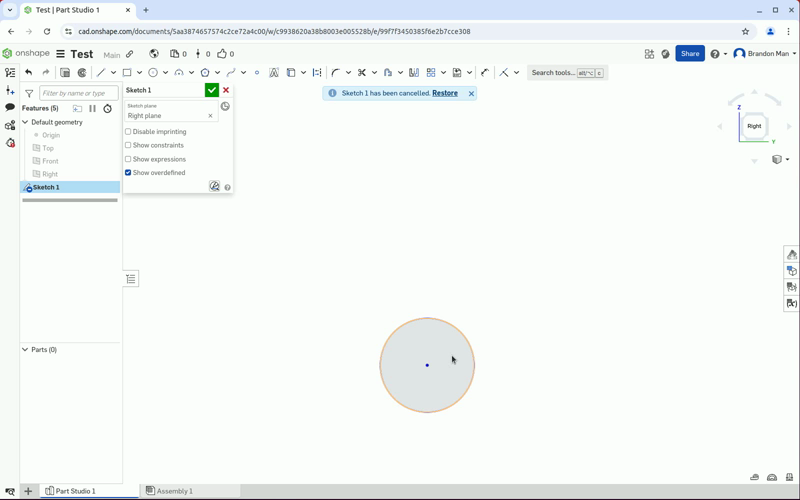
scroll(6)
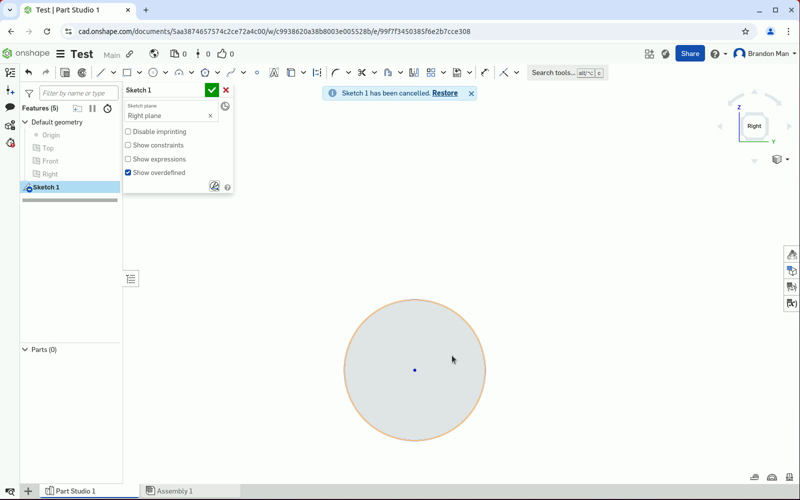
scroll(6)
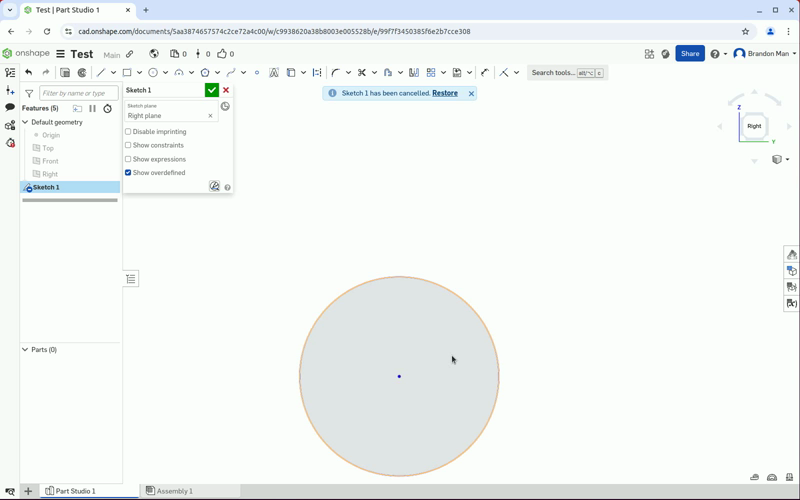
scroll(6)
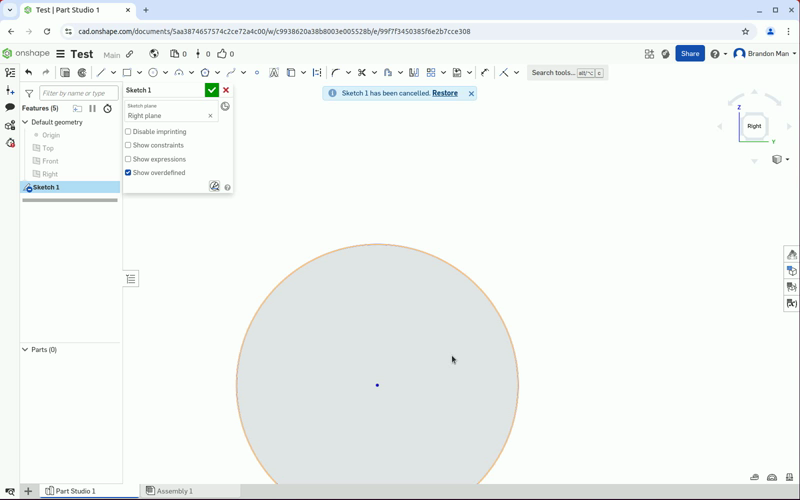
scroll(6)
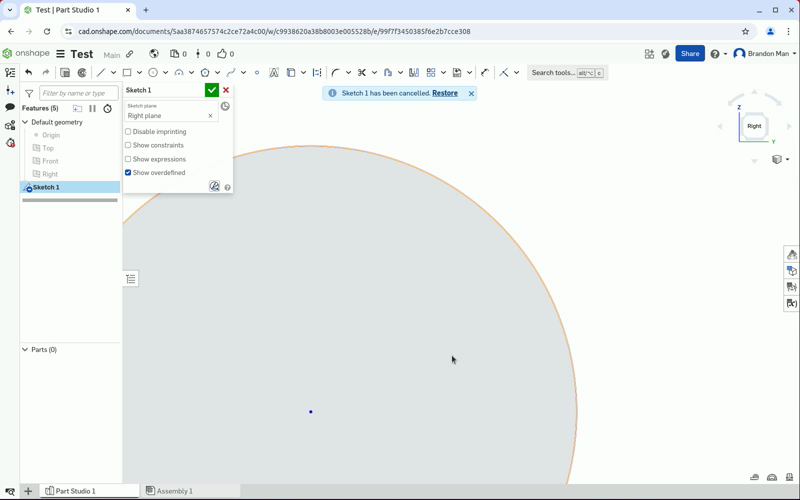
click(452, 355)
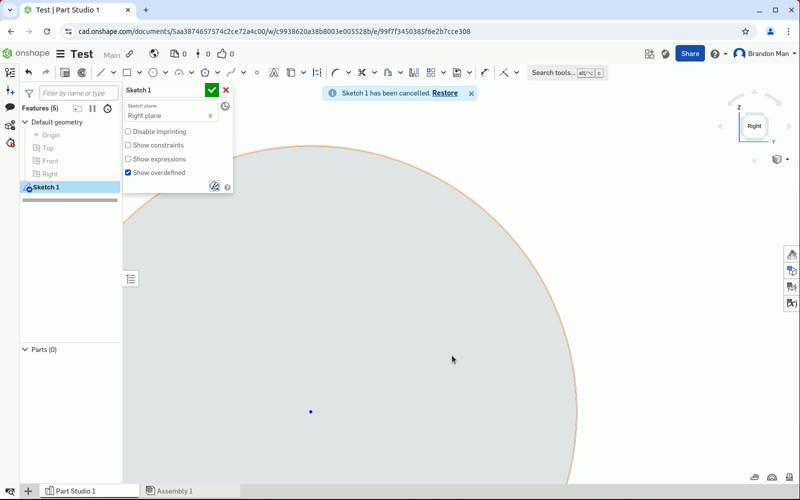
scroll(-6)
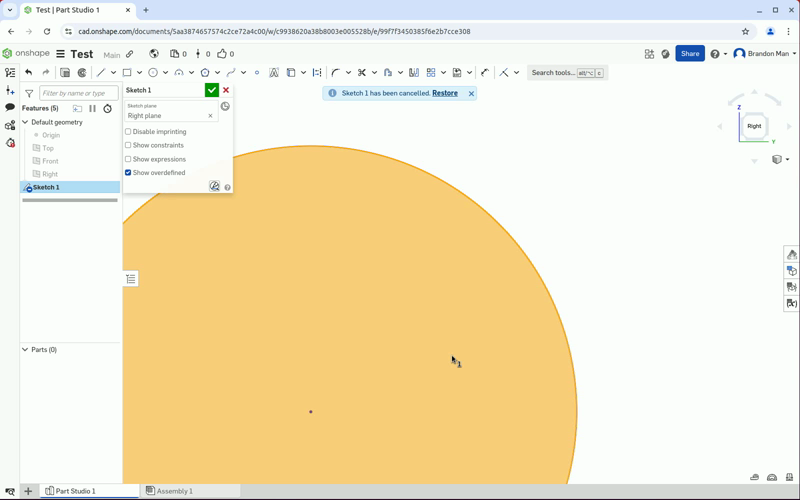
scroll(-6)
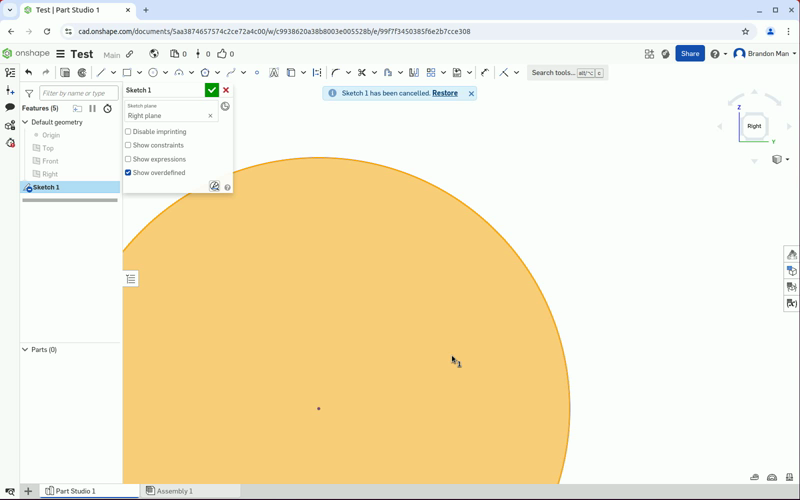
scroll(-6)
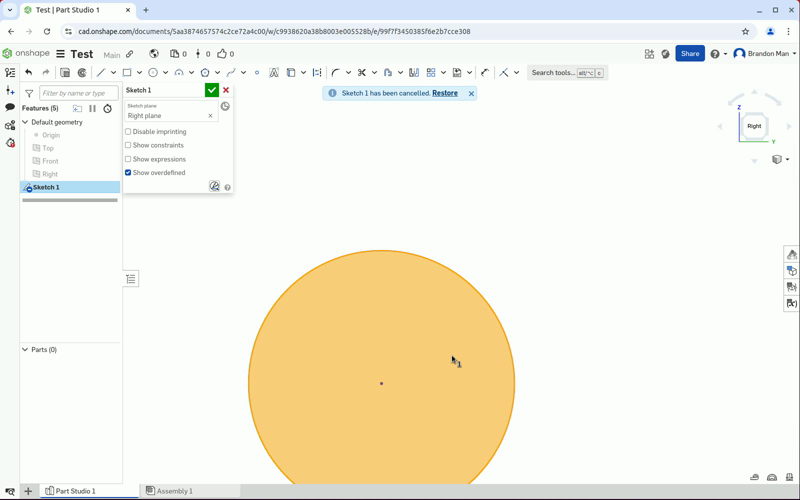
scroll(-6)
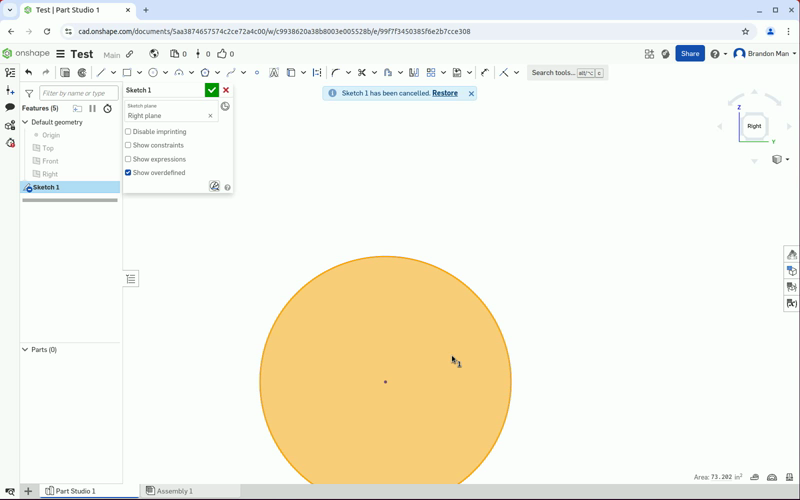
scroll(-6)
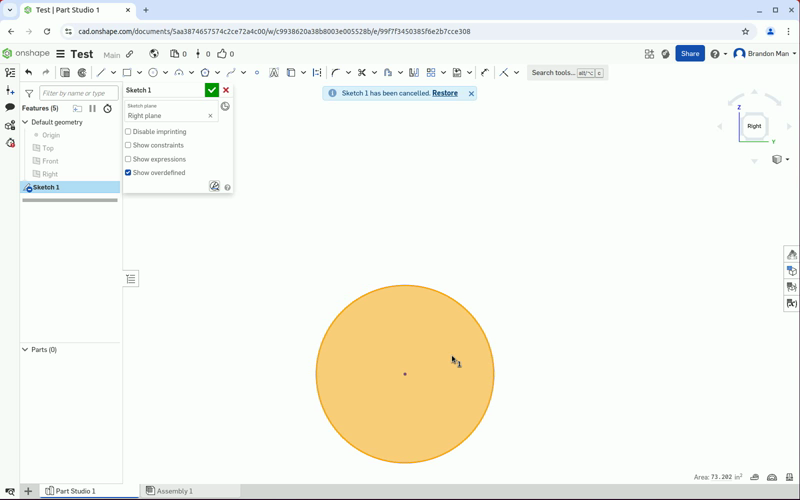
scroll(-6)
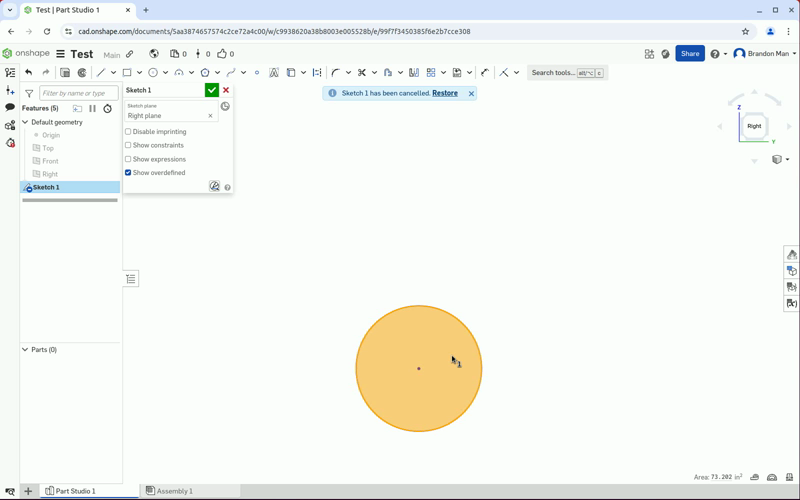
scroll(-6)
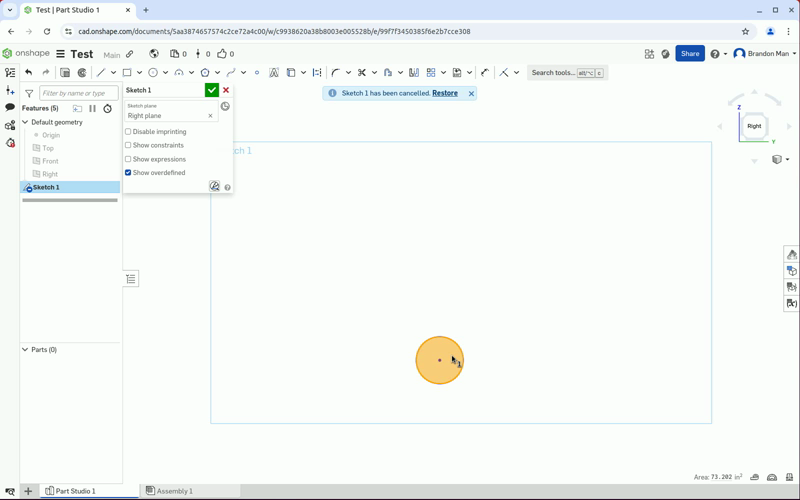
mouse_move(73, 352)
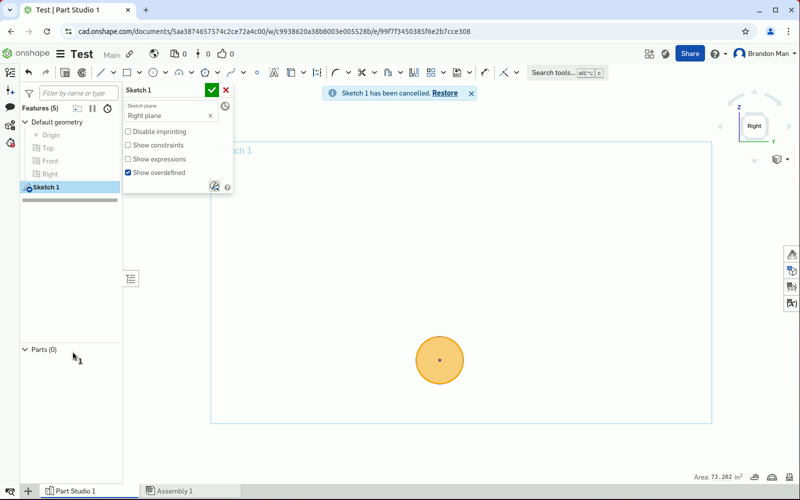
key(shift+y)
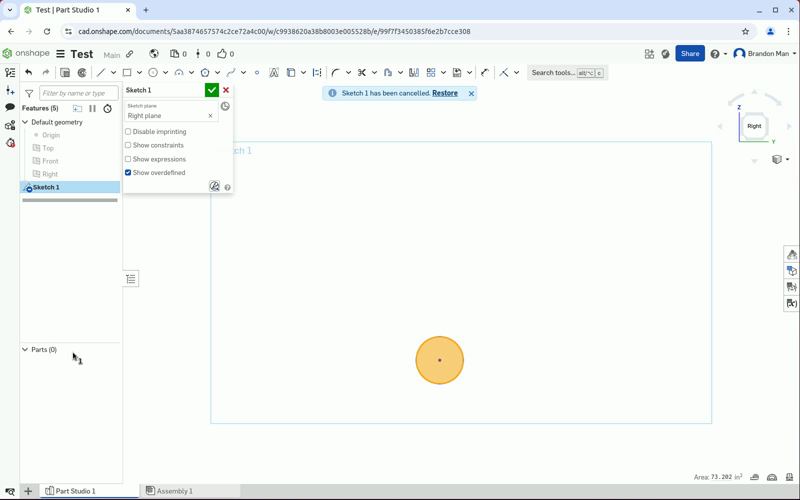
key(shift+e)
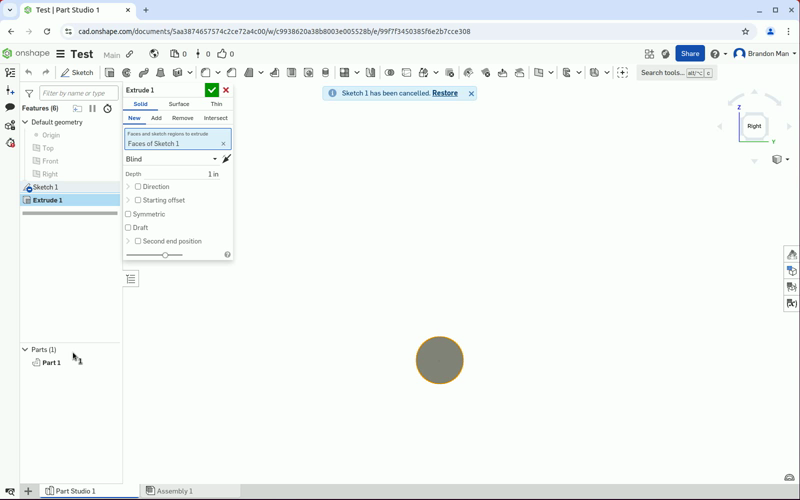
mouse_move(143, 106)
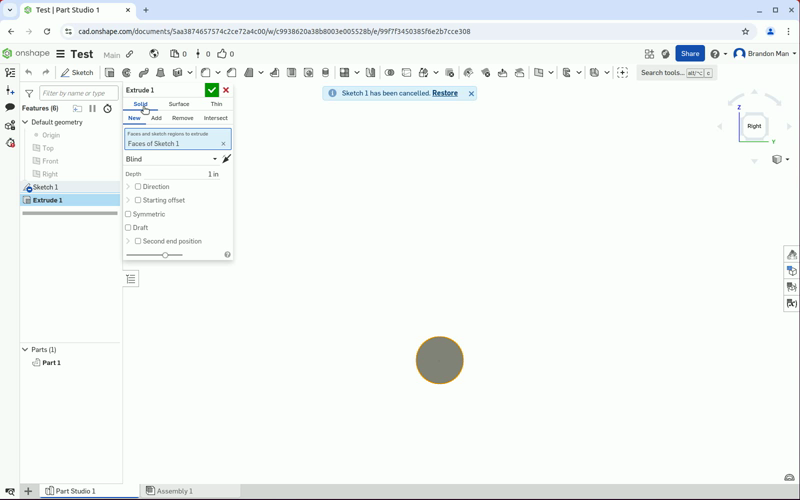
click(143, 106)
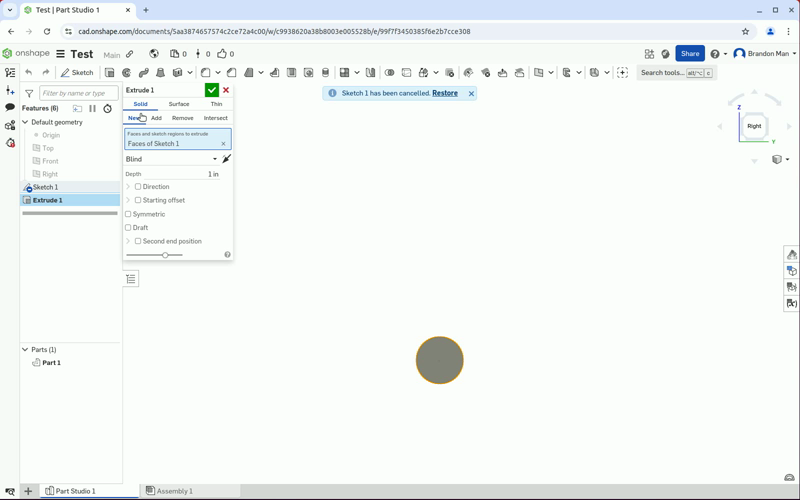
mouse_move(137, 120)
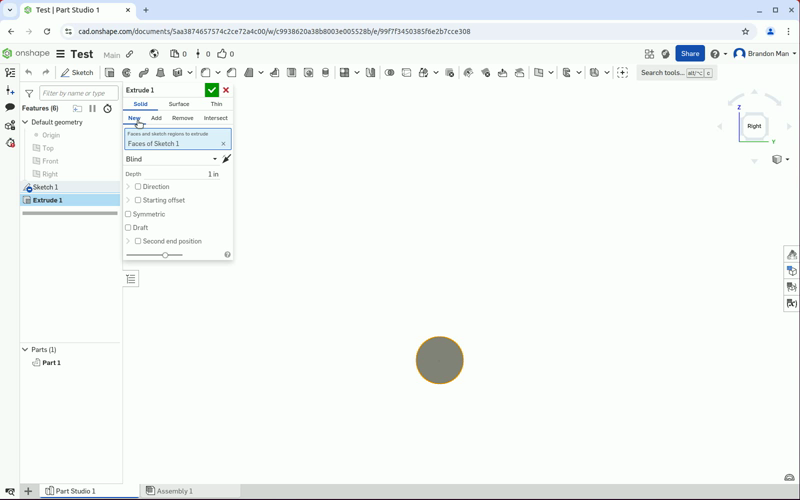
click(137, 120)
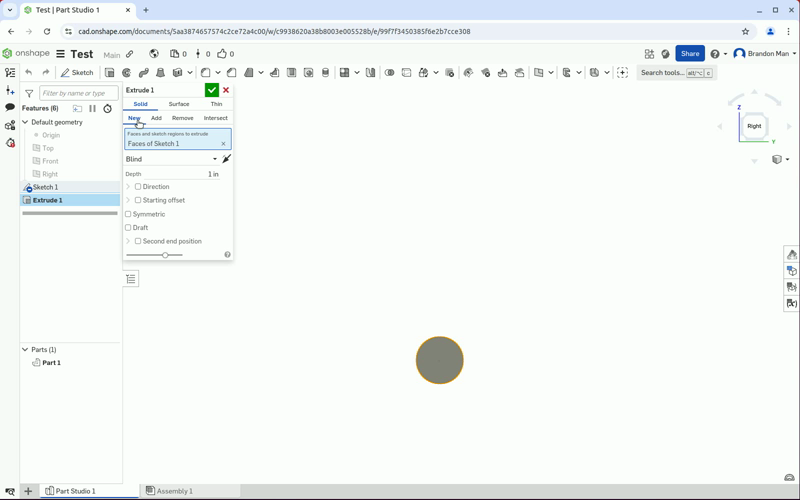
key(tab, 4)
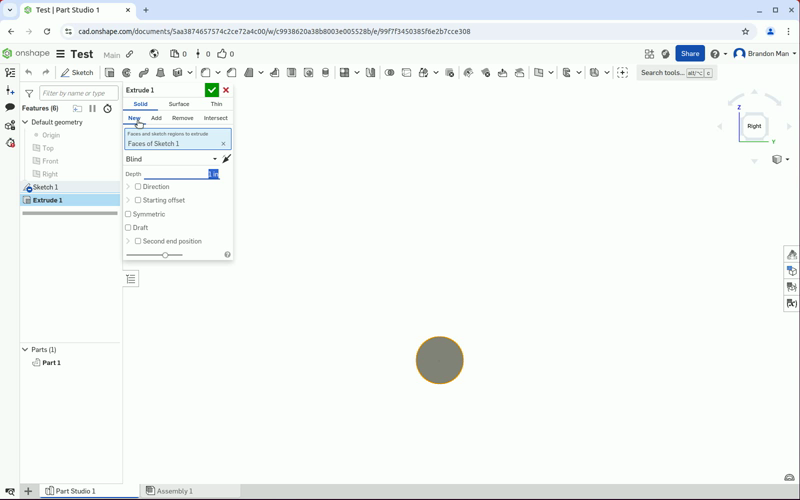
text(6.981)
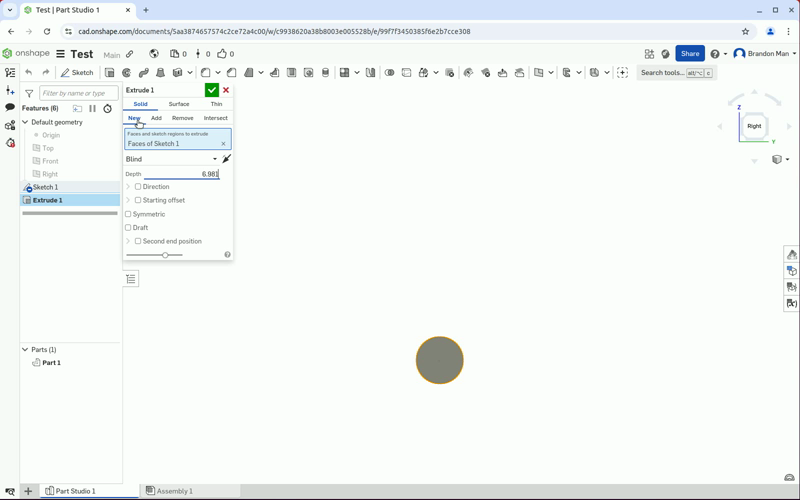
key(enter)
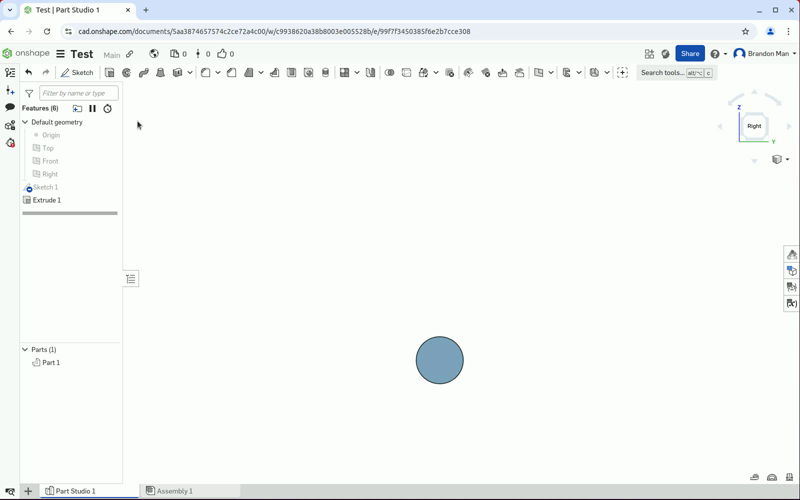
key(shift+h)
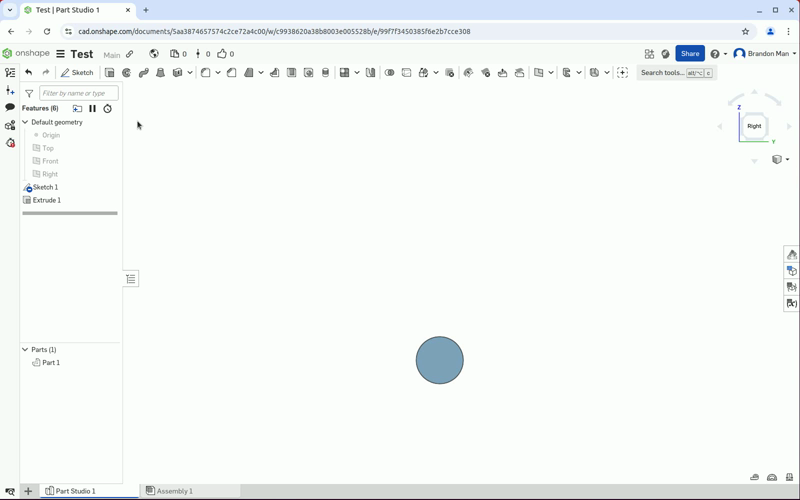
key(shift+h)
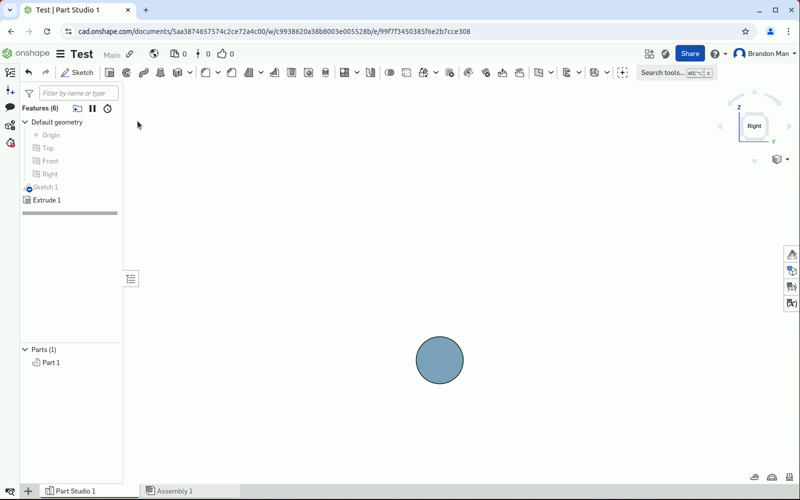
mouse_move(73, 189)
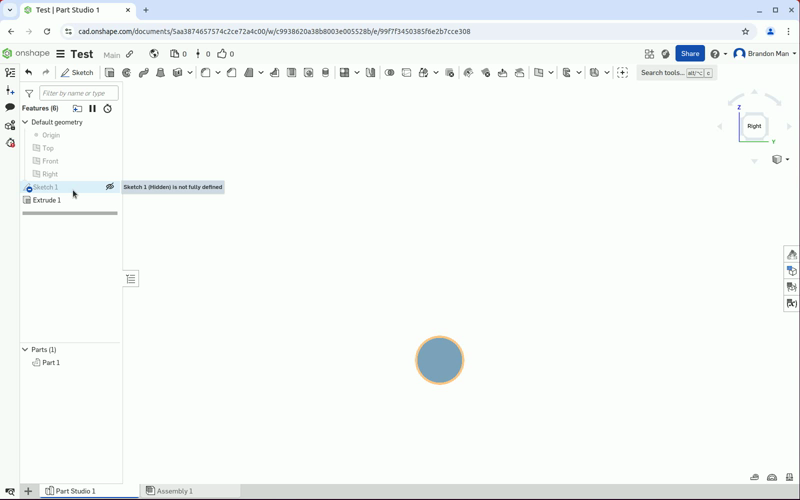
click(73, 189)
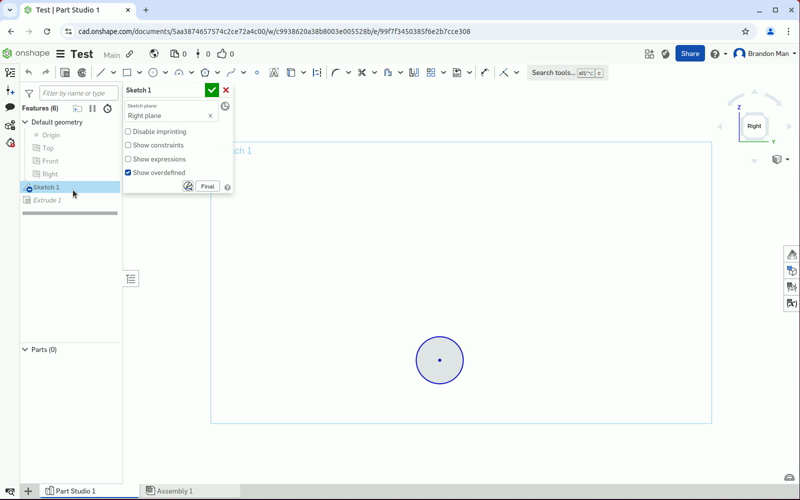
mouse_move(229, 92)
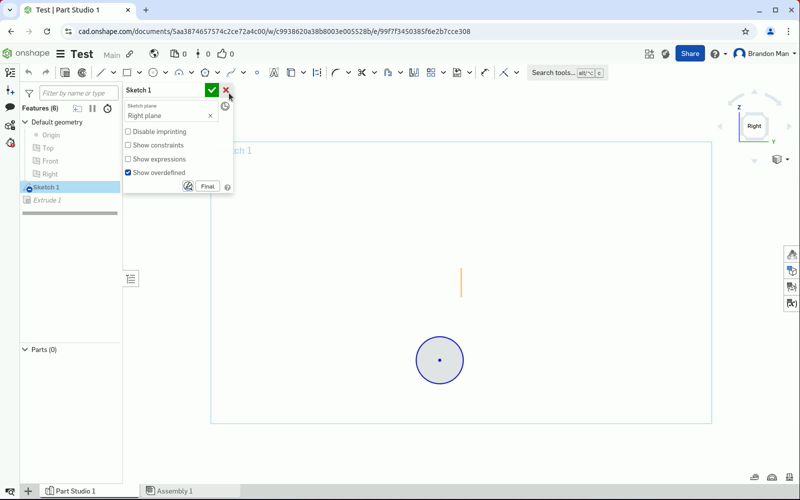
click(229, 92)
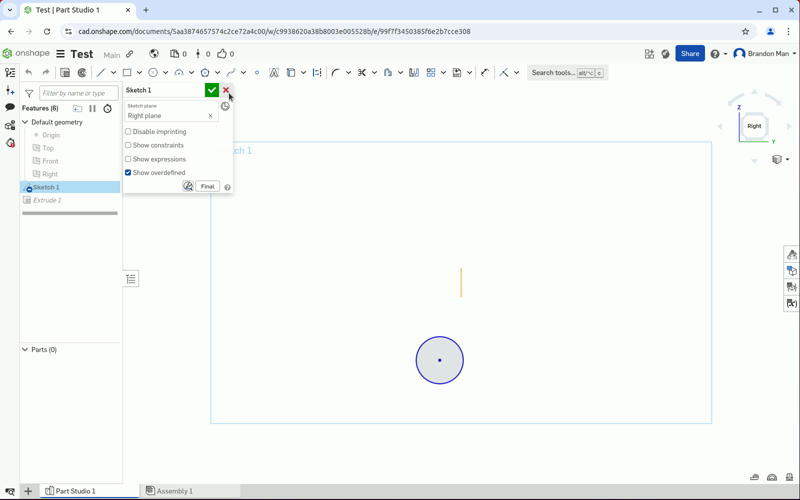
key(shift+s)
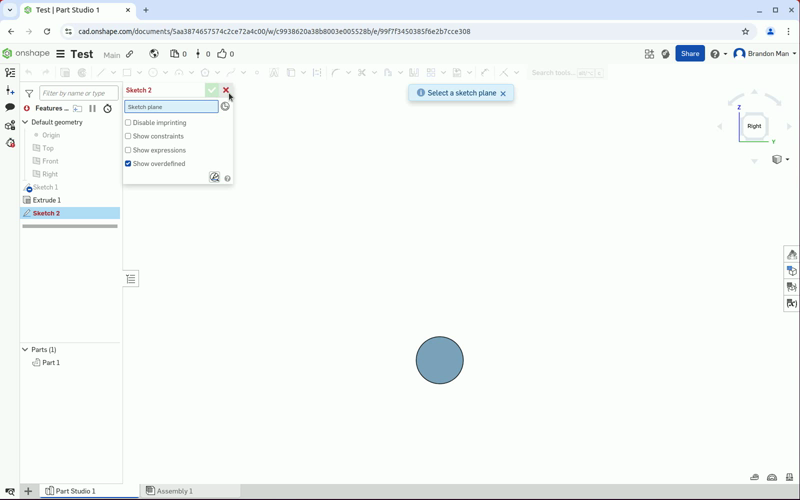
mouse_move(73, 176)
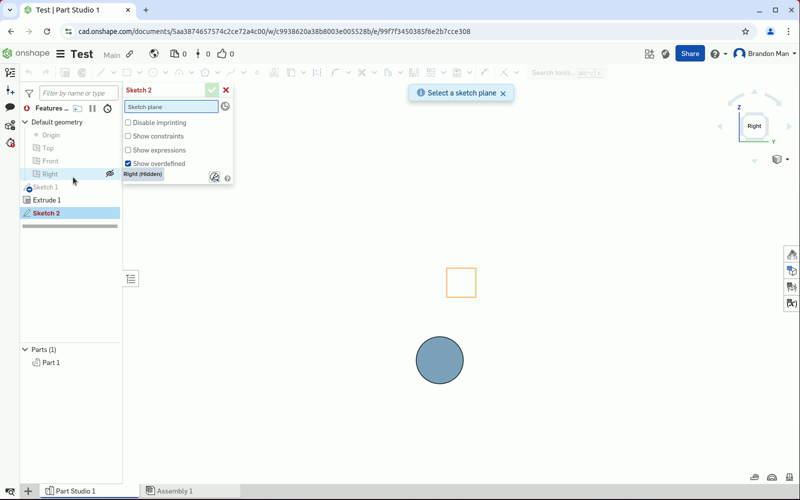
click(73, 176)
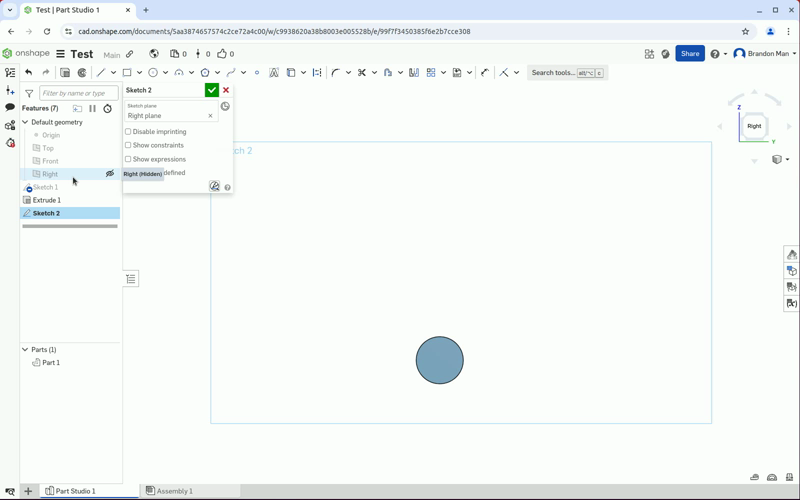
mouse_move(73, 352)
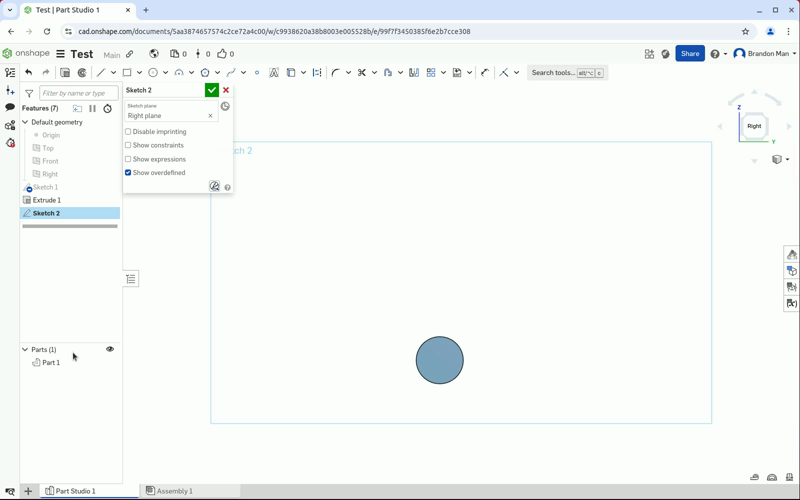
key(y)
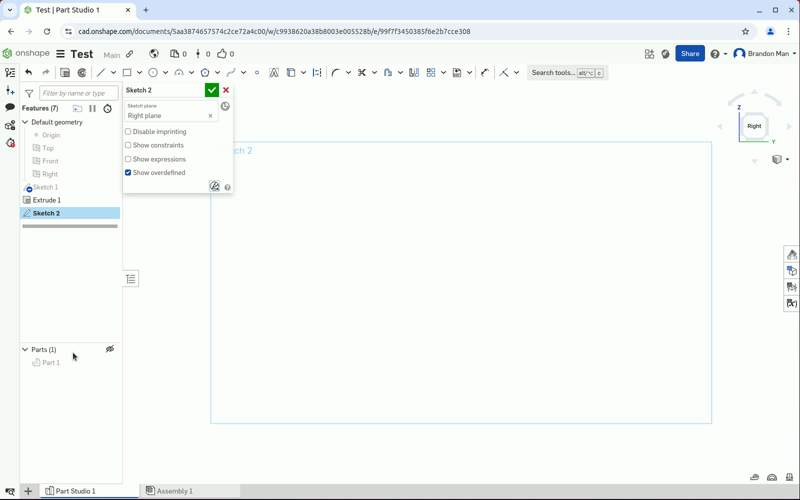
key(c)
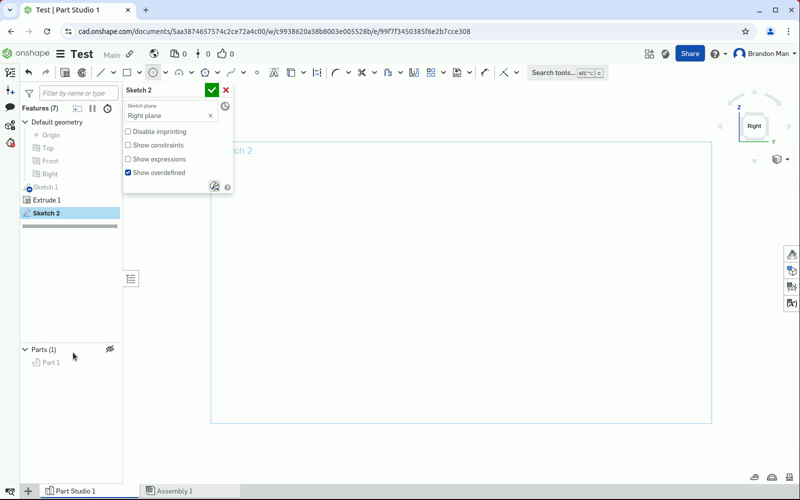
key_down(shift)
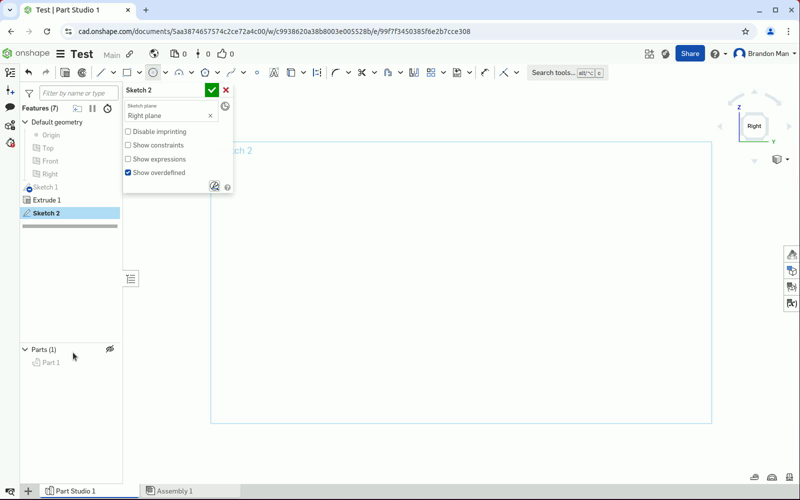
mouse_move(440, 190)
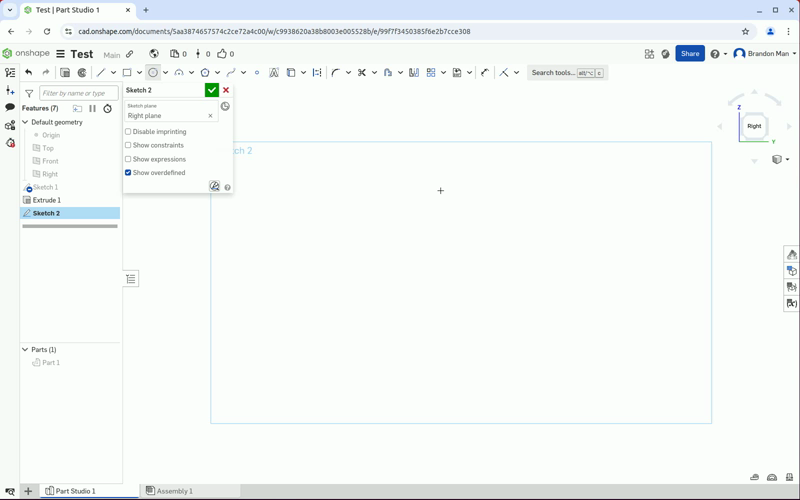
click(440, 190)
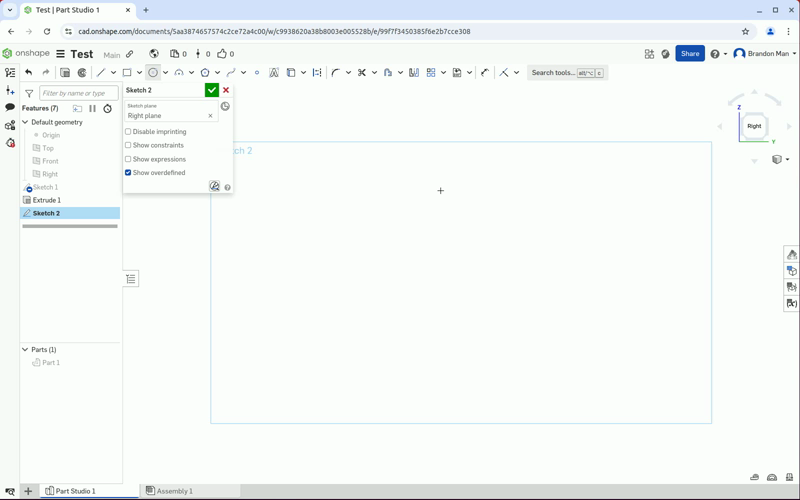
key_up(shift)
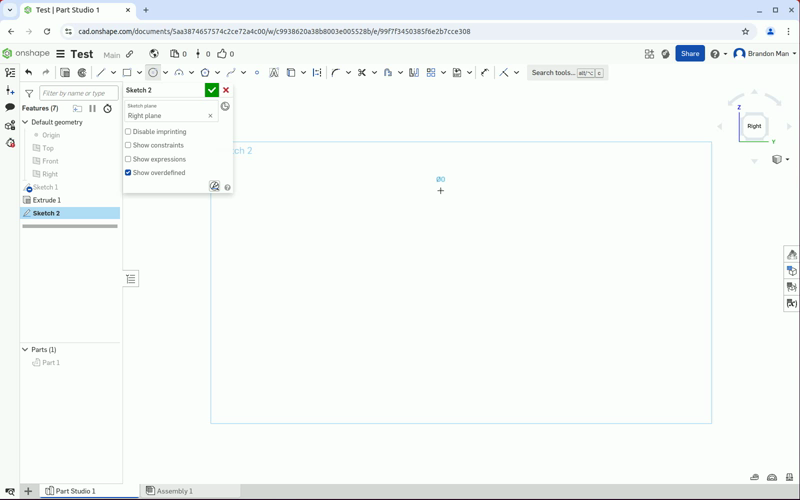
mouse_move(460, 190)
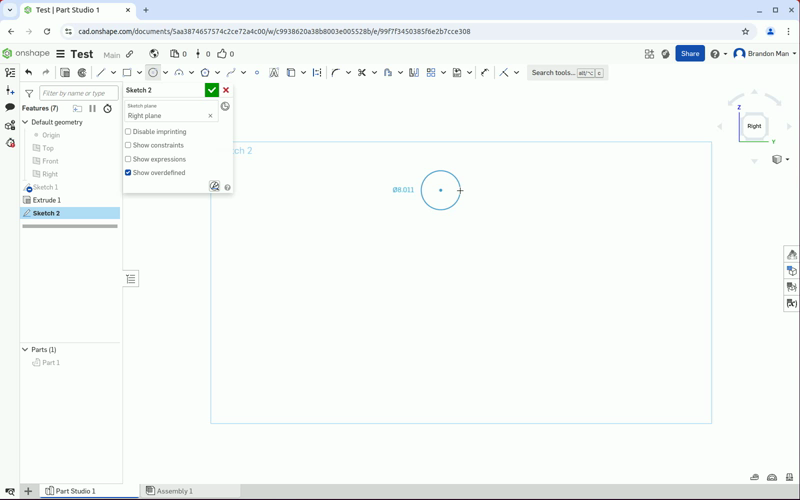
click(460, 190)
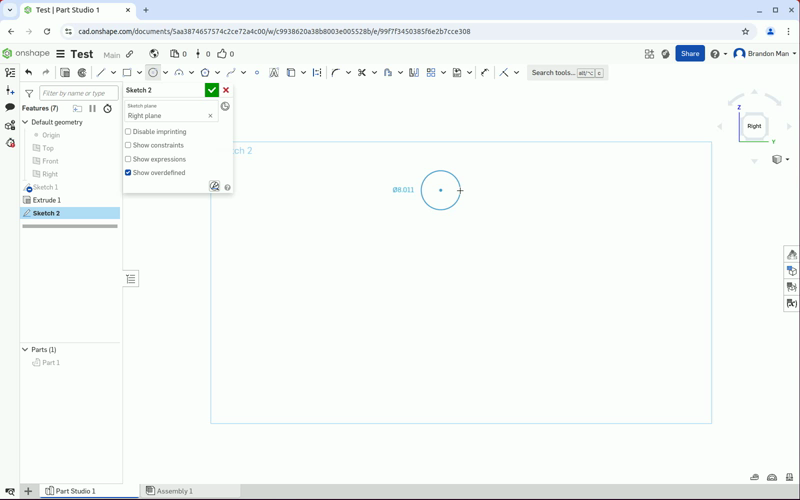
key(esc)
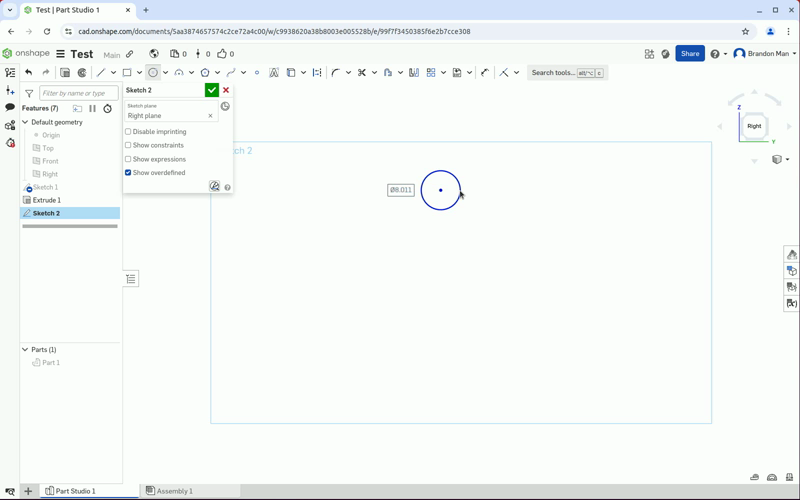
mouse_move(456, 190)
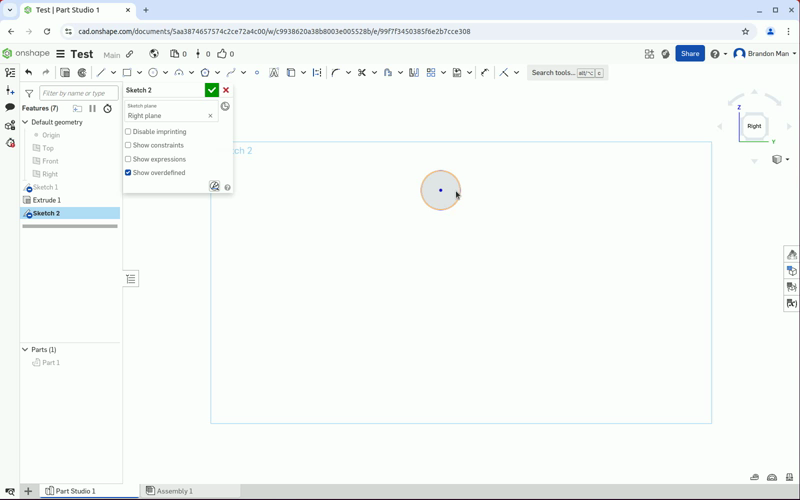
scroll(6)
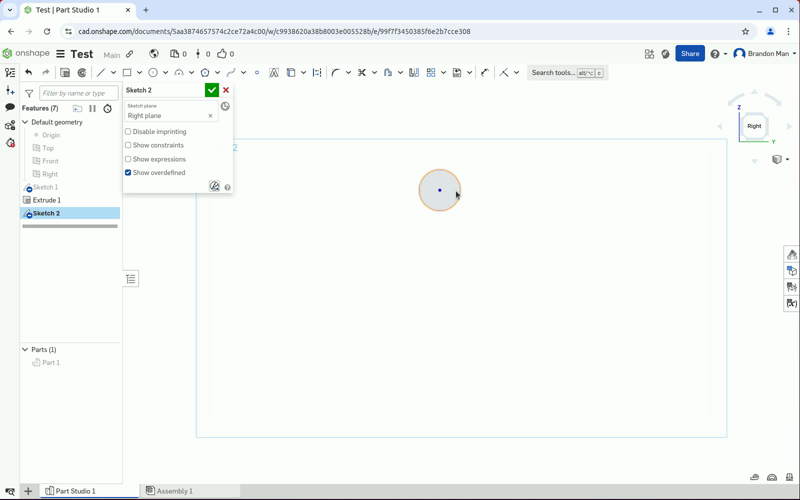
scroll(6)
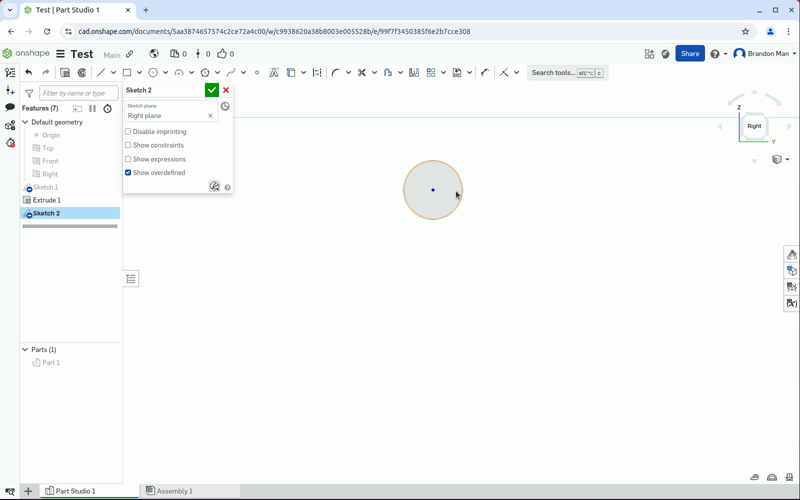
scroll(6)
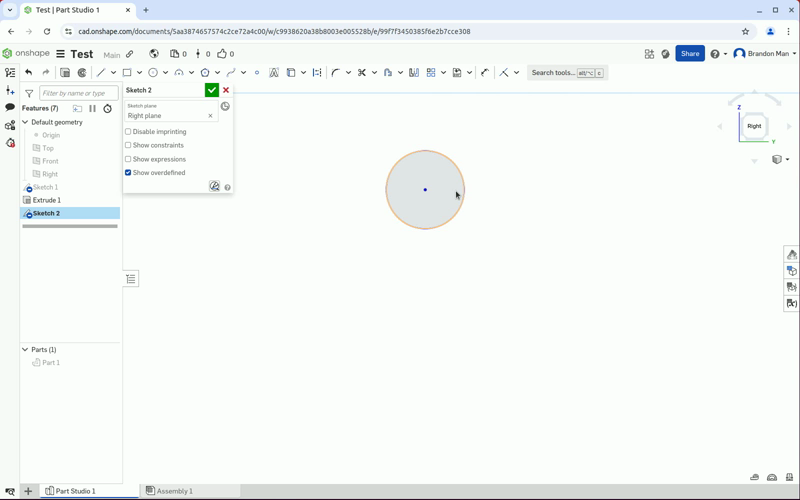
scroll(6)
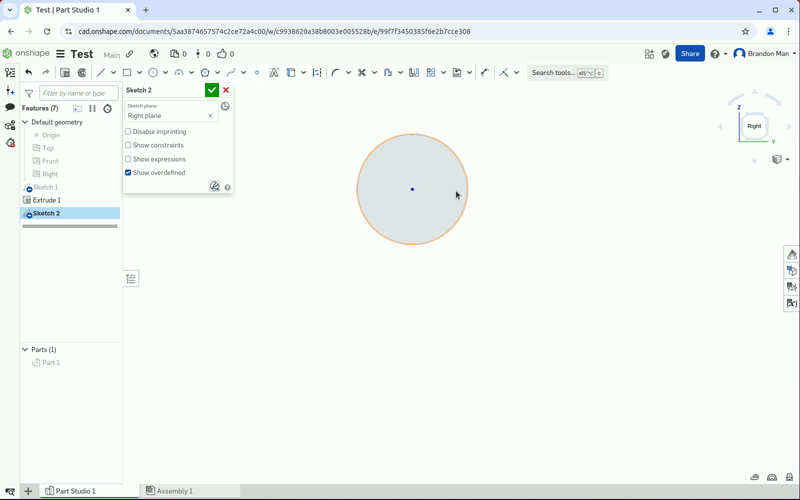
scroll(6)
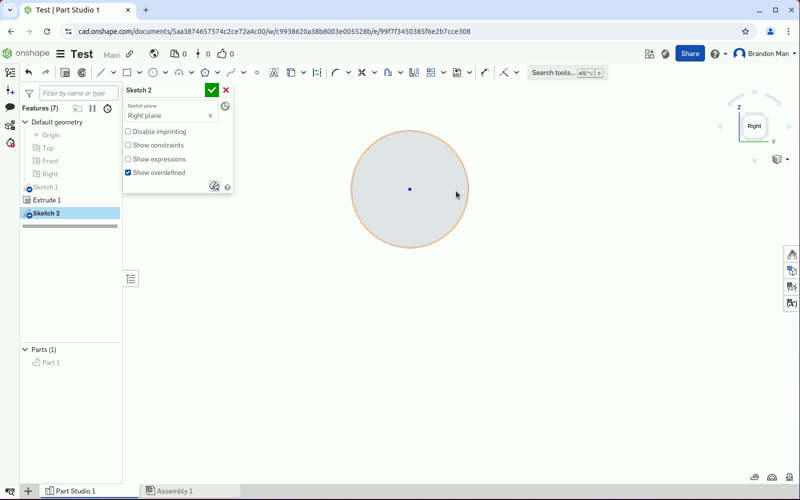
scroll(6)
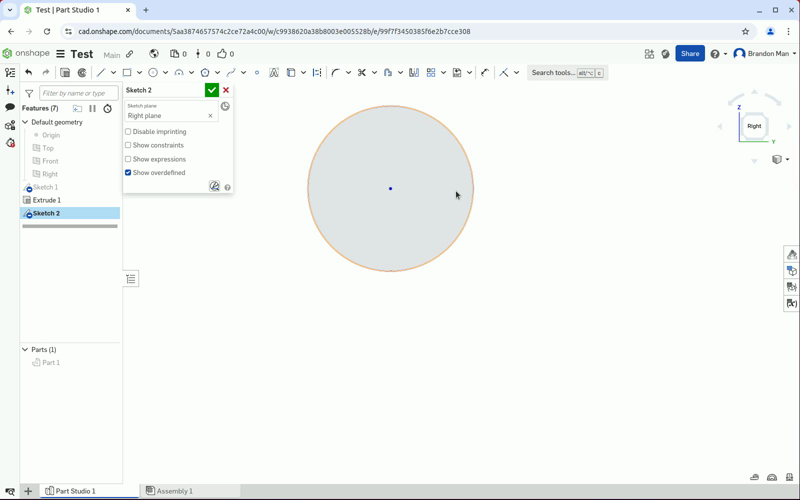
scroll(6)
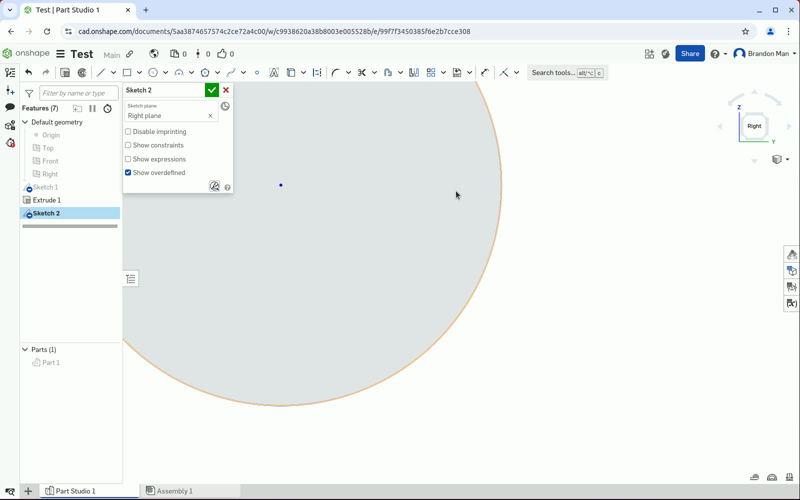
click(456, 190)
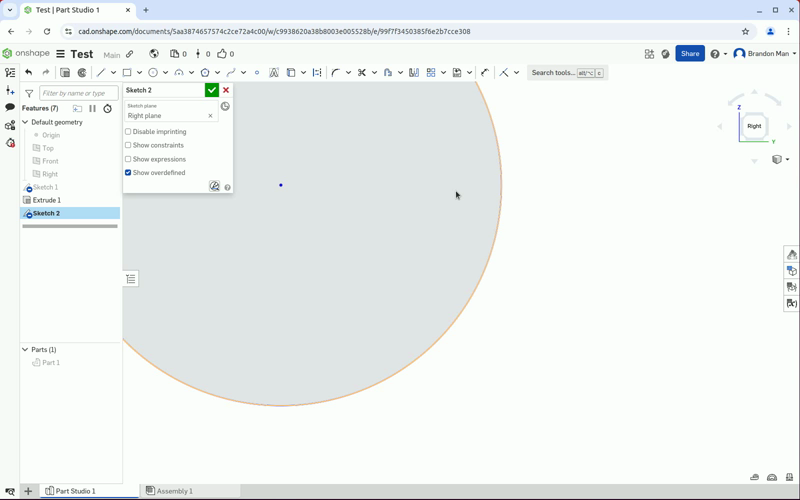
scroll(-6)
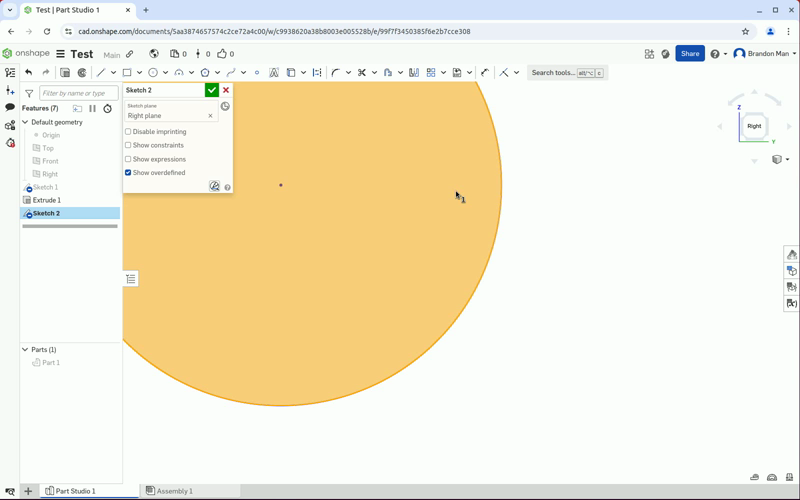
scroll(-6)
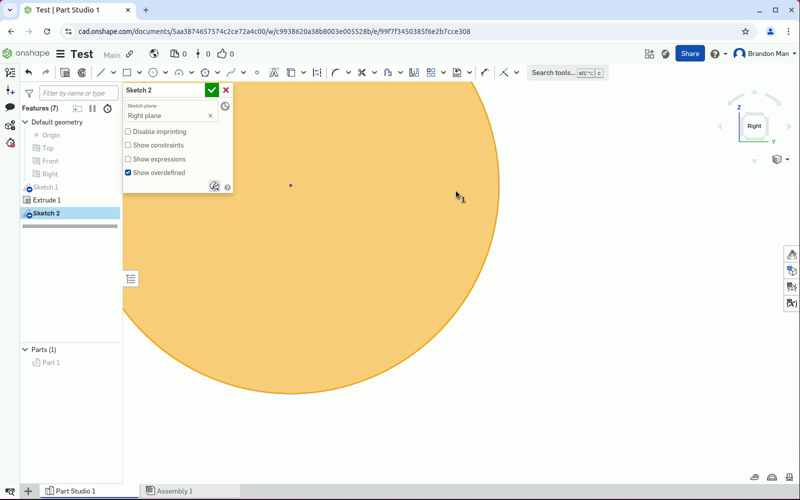
scroll(-6)
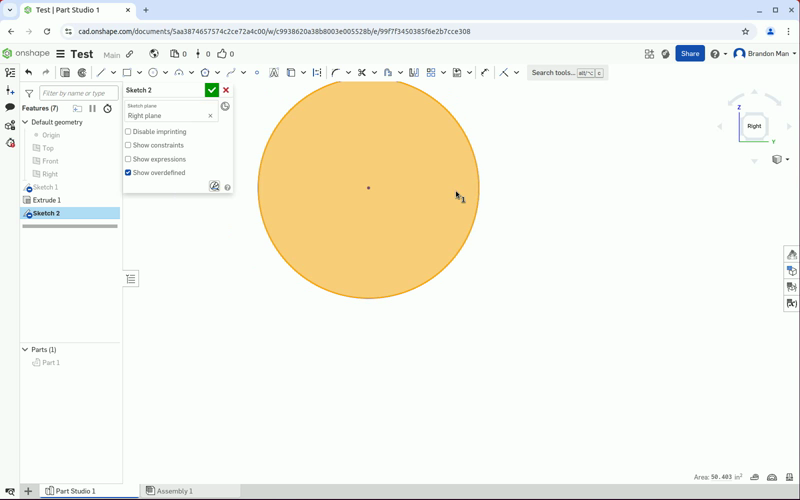
scroll(-6)
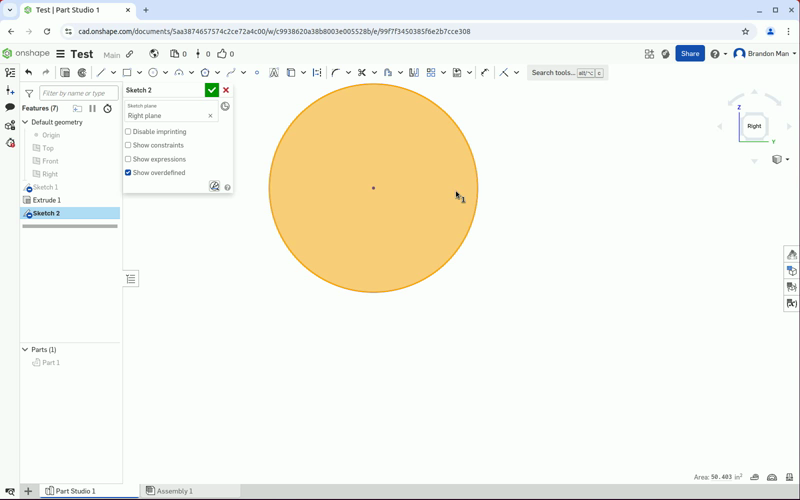
scroll(-6)
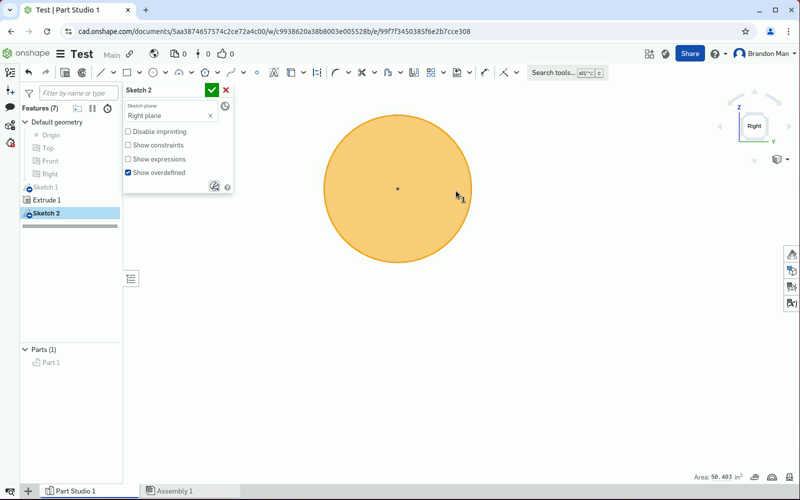
scroll(-6)
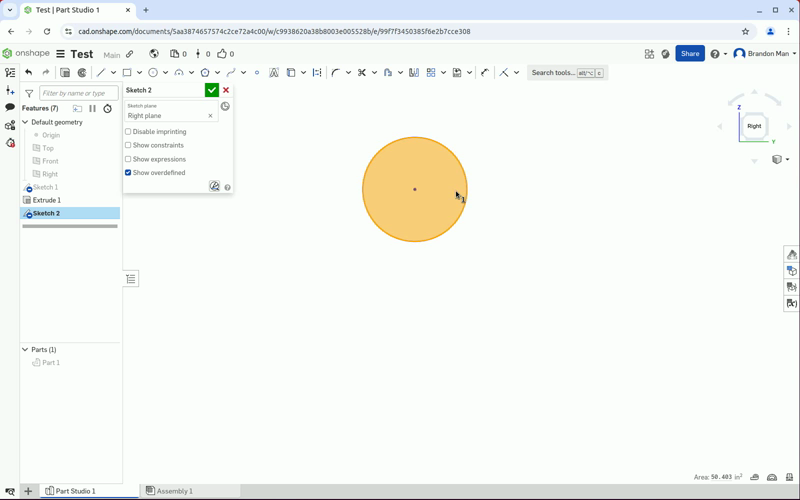
scroll(-6)
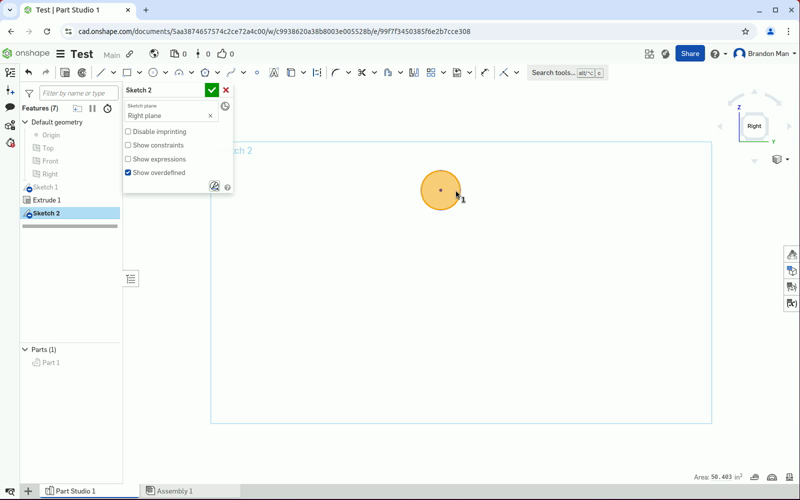
mouse_move(73, 352)
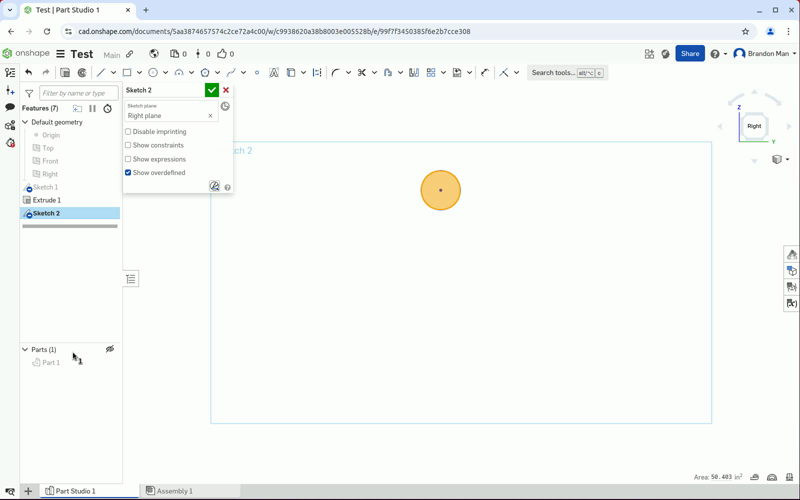
key(shift+y)
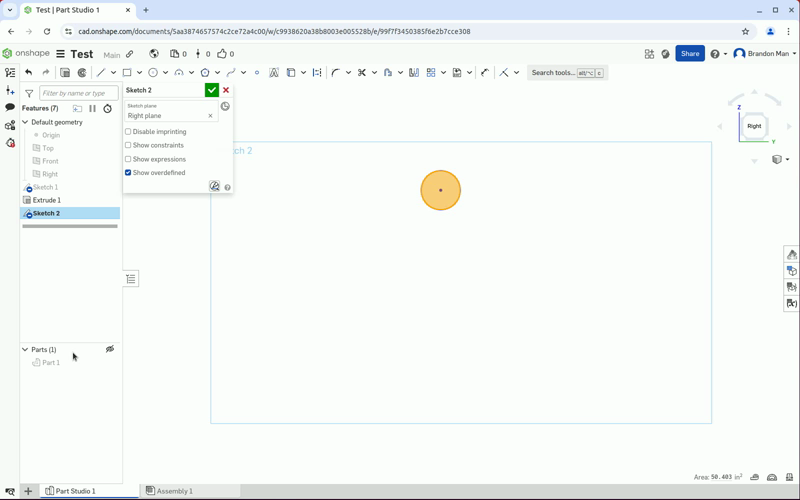
key(shift+e)
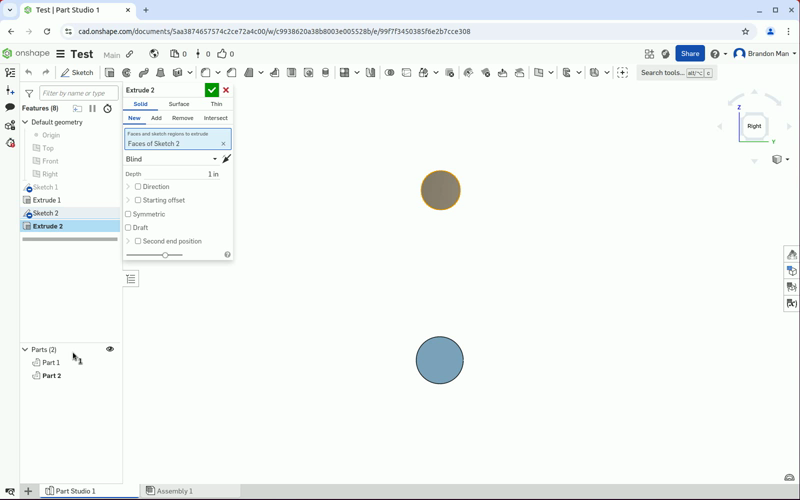
mouse_move(143, 106)
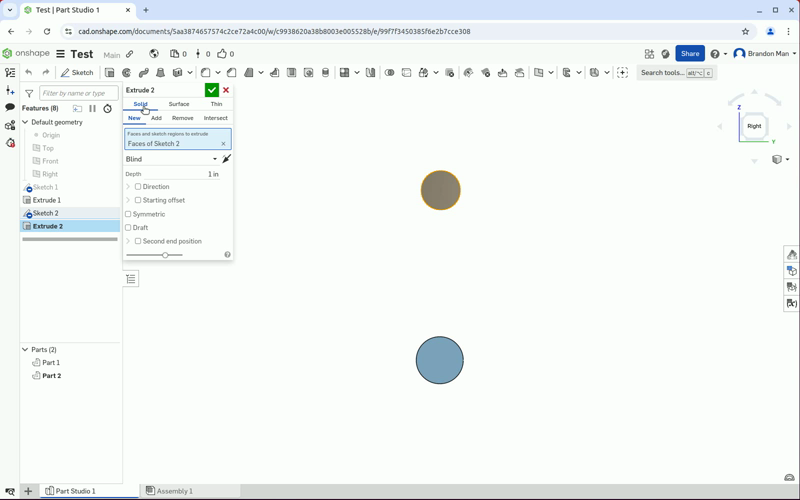
click(143, 106)
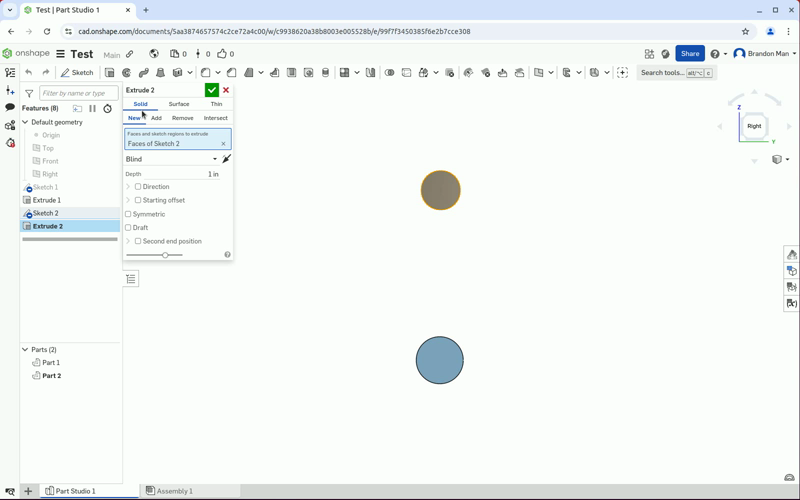
mouse_move(137, 120)
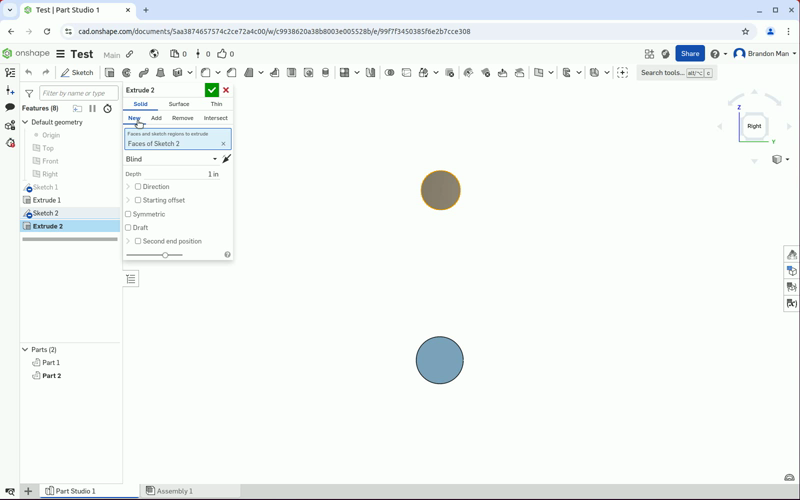
click(137, 120)
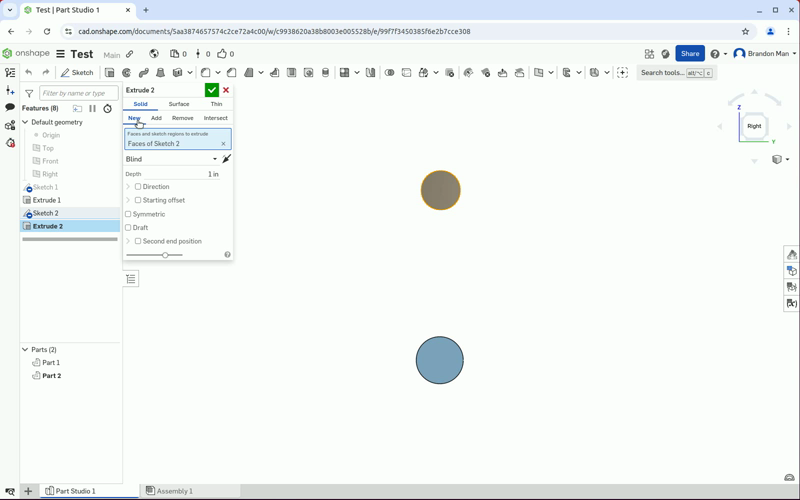
key(tab, 4)
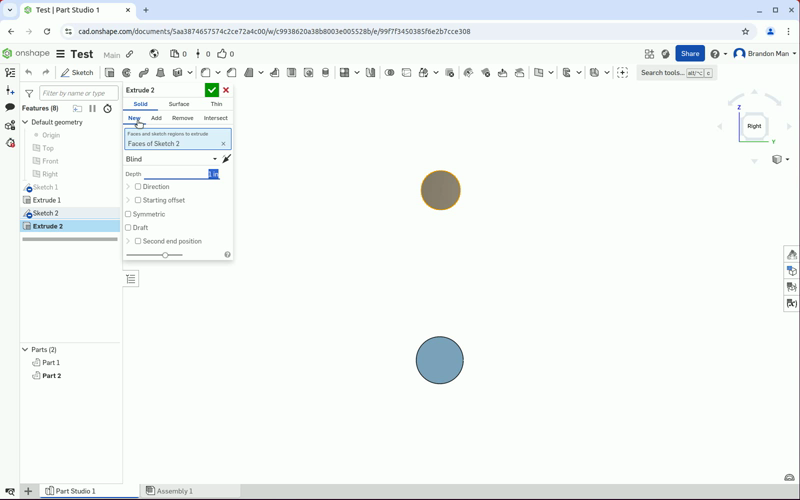
text(6.981)
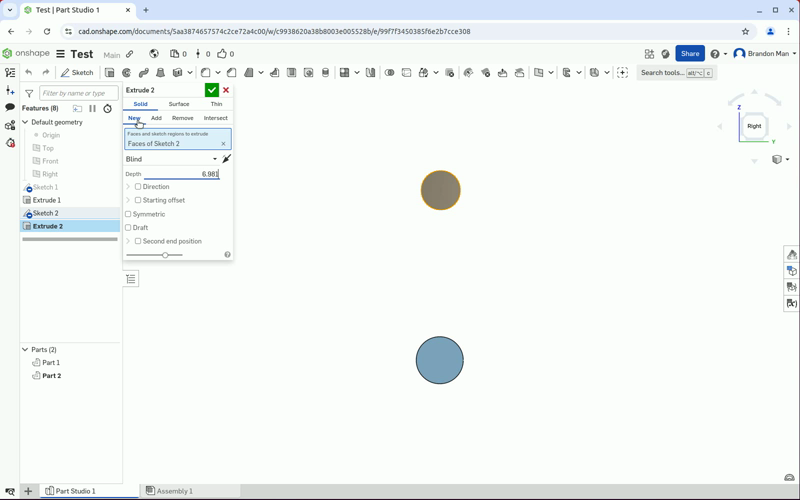
key(enter)
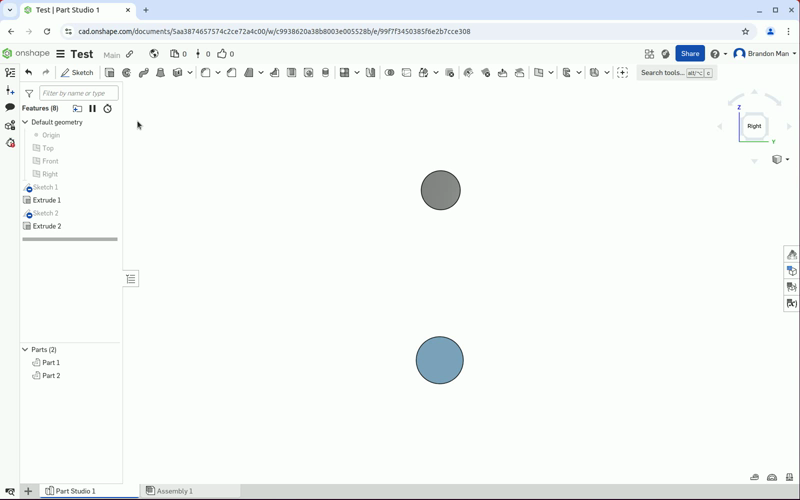
key(shift+h)
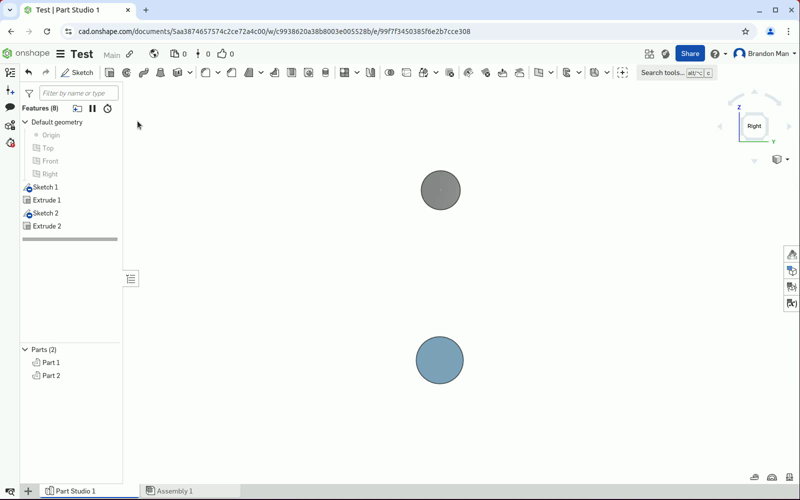
key(shift+h)
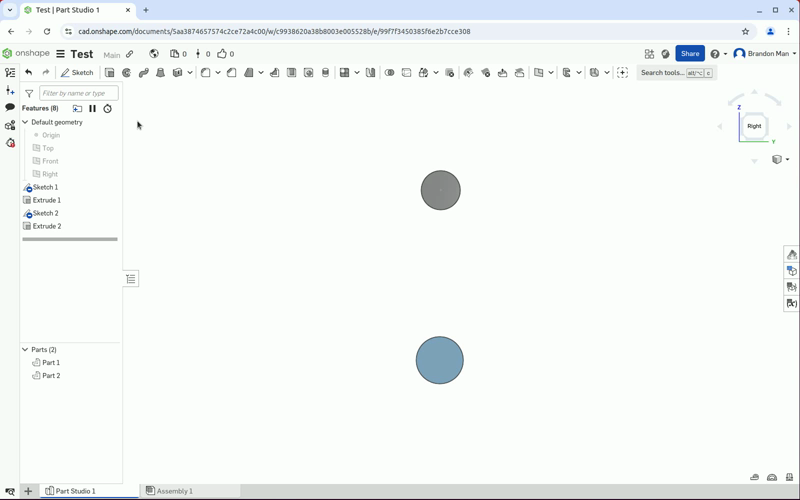
key(shift+7)
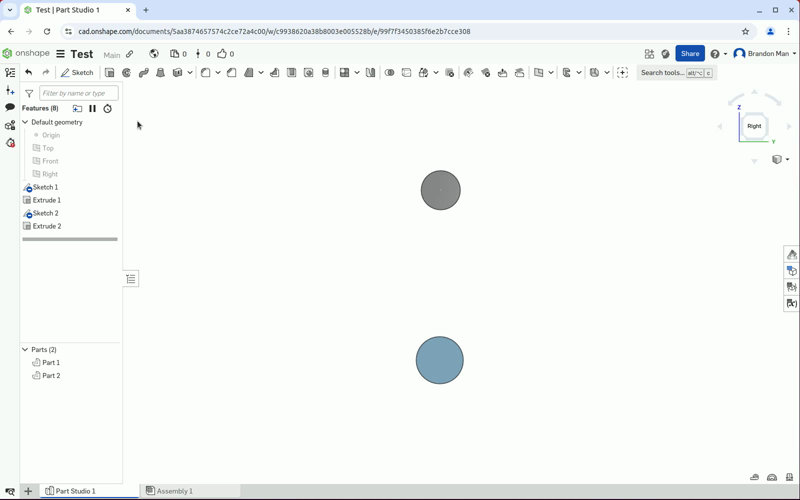
key(right, 2)
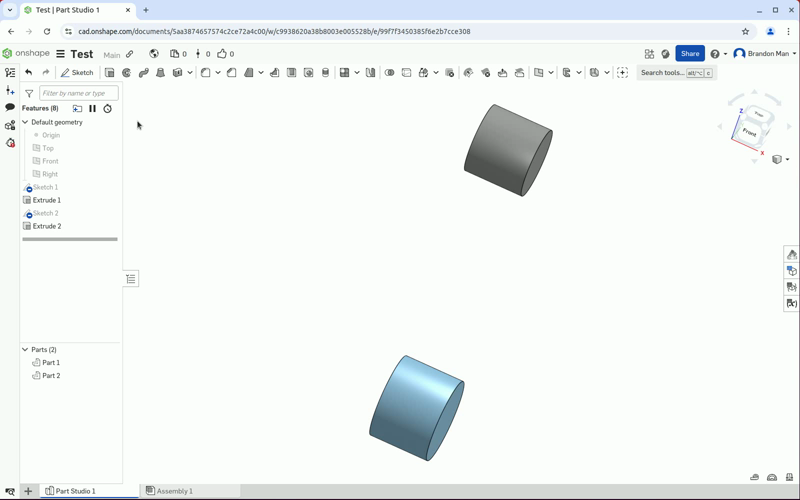
key(down, 2)
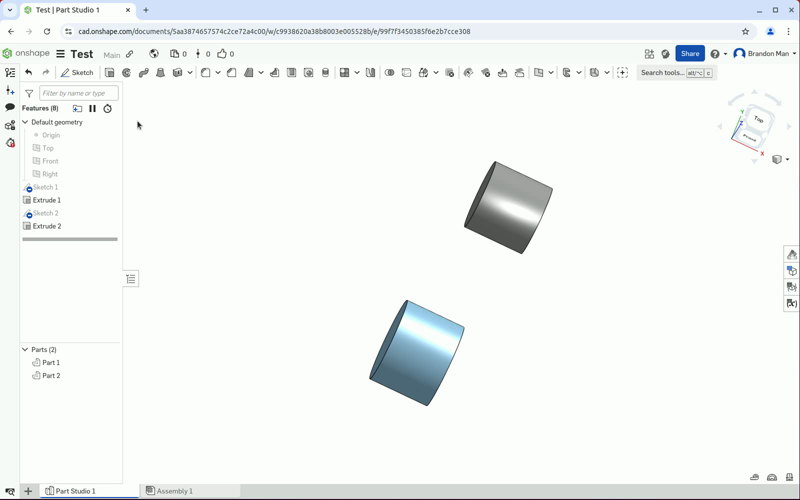
key(up, 2)
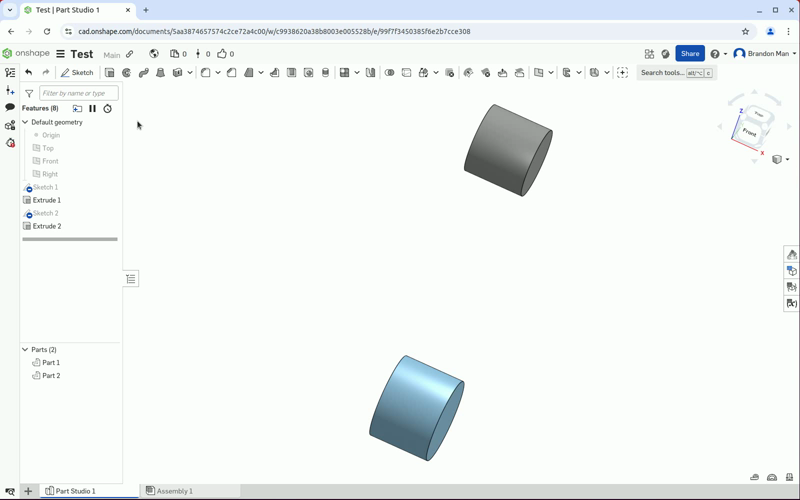
key(left, 2)
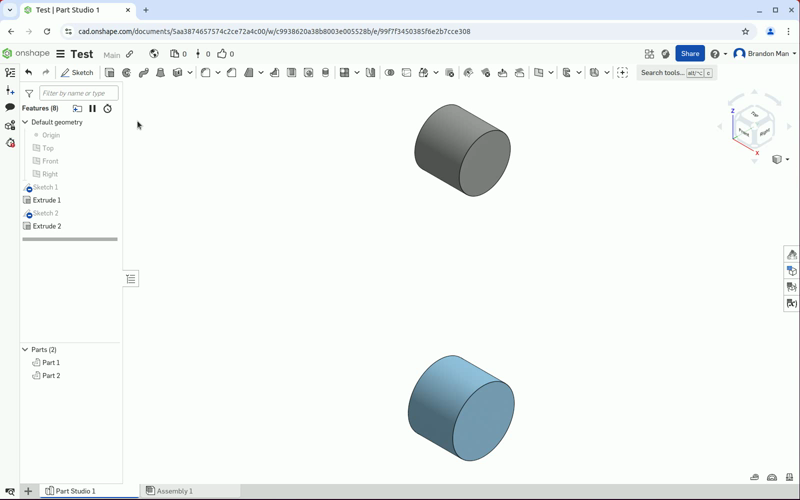
mouse_move(73, 189)
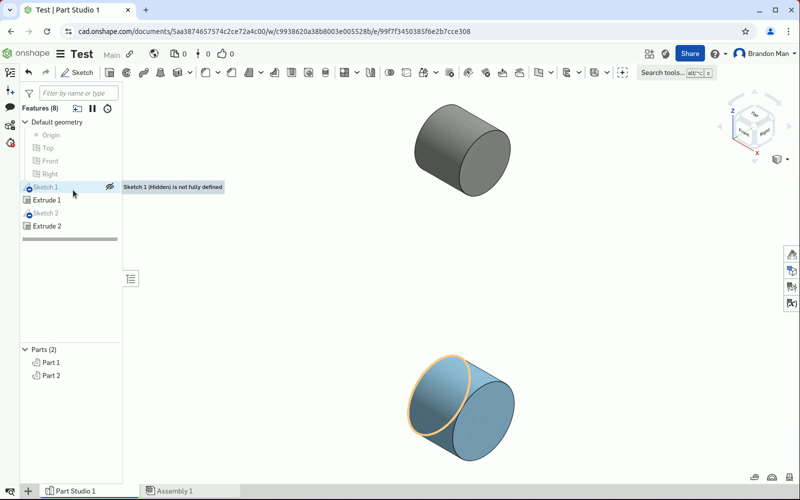
click(73, 189)